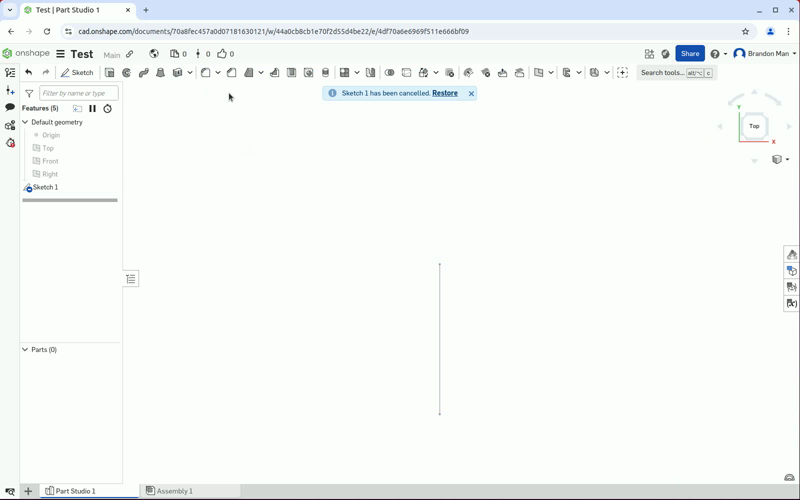
key(shift+h)
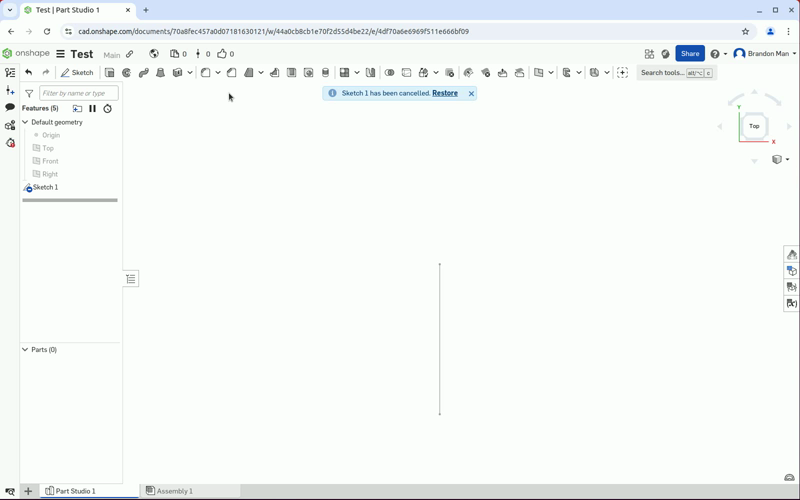
key(shift+s)
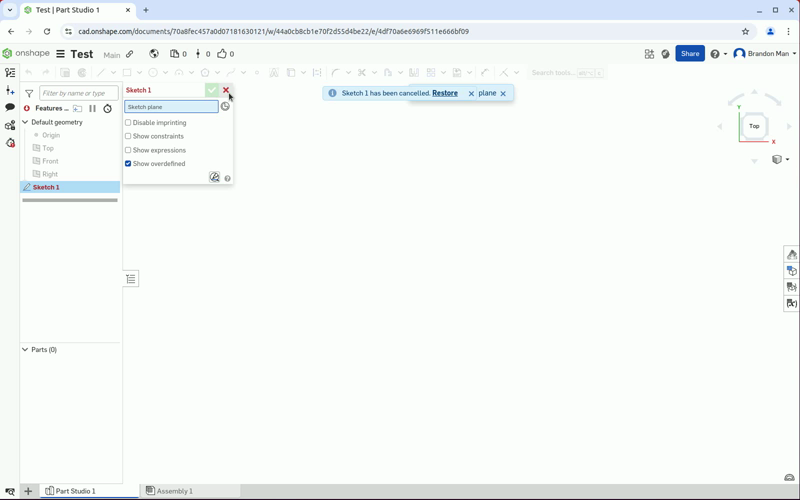
mouse_move(73, 150)
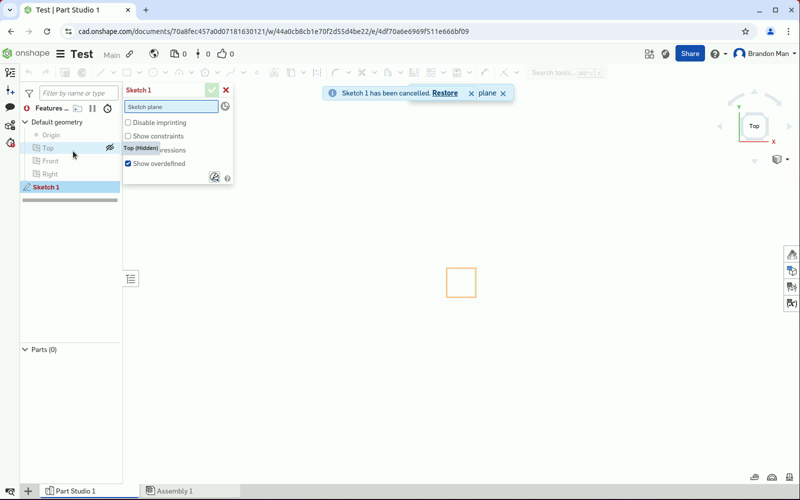
click(73, 150)
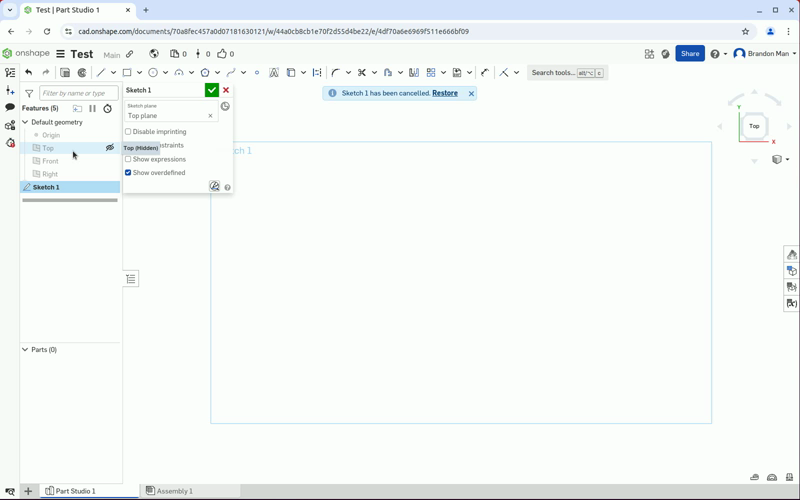
mouse_move(73, 352)
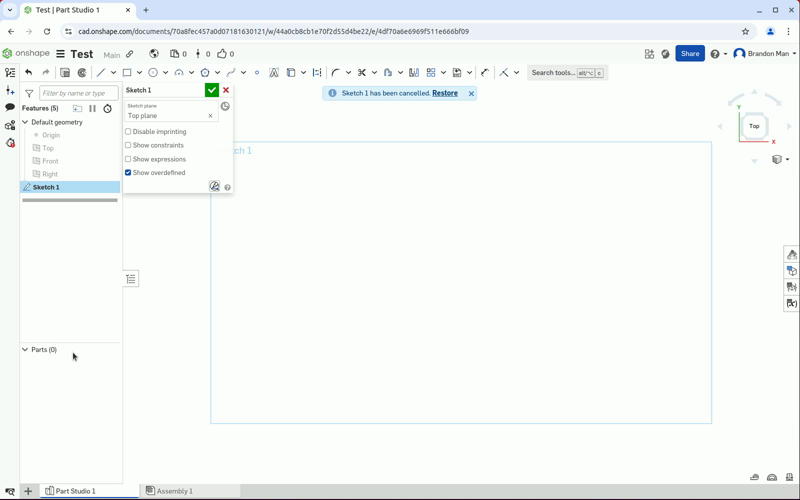
key(y)
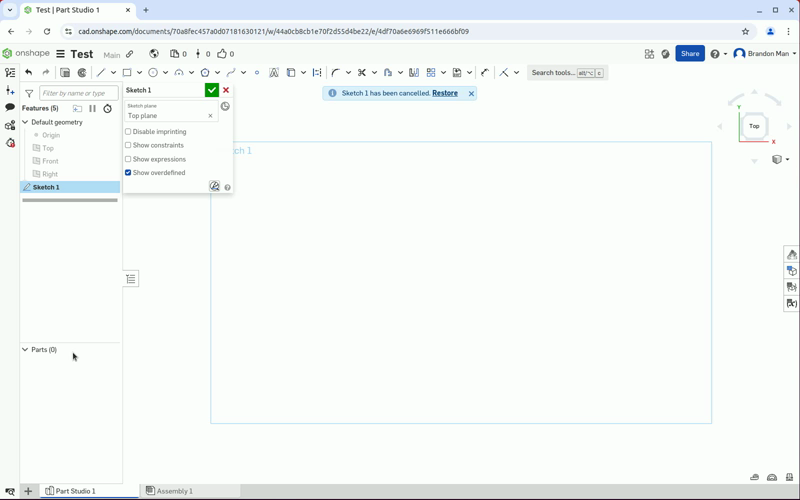
key(l)
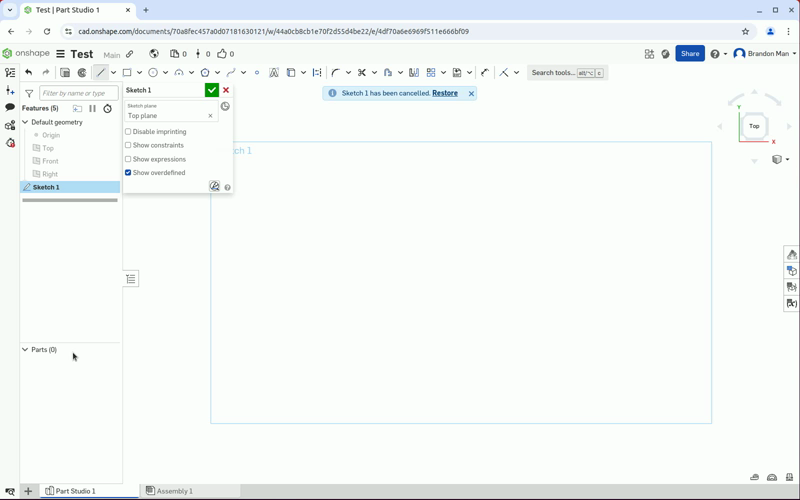
key_down(shift)
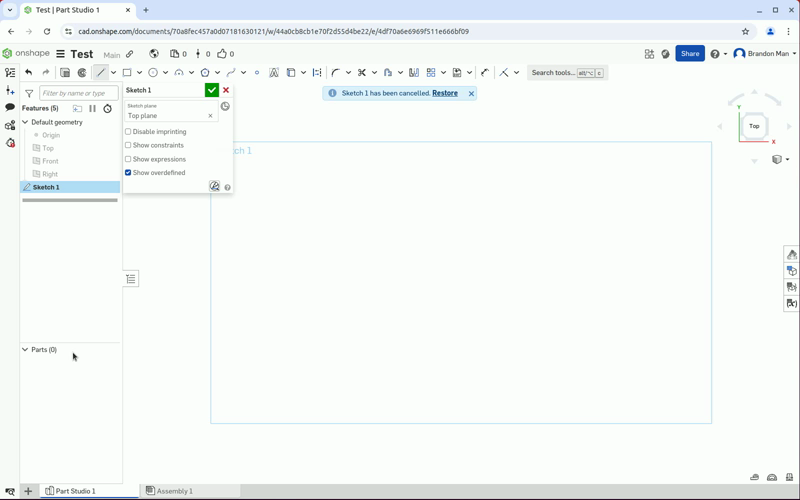
mouse_move(404, 339)
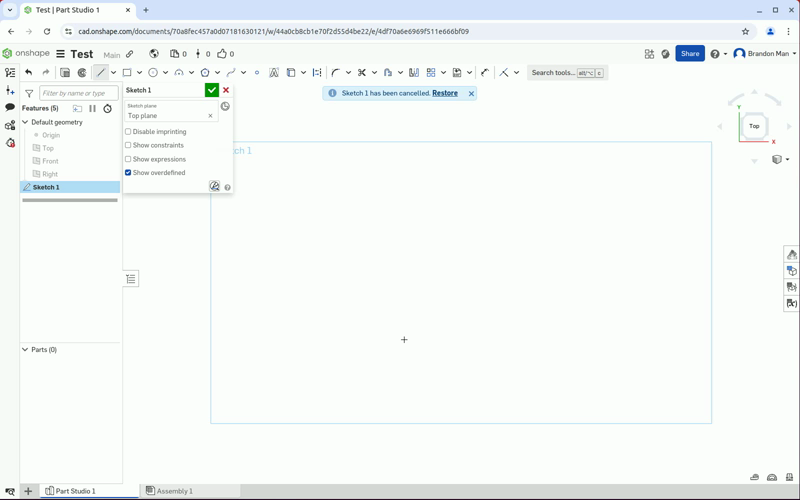
click(404, 339)
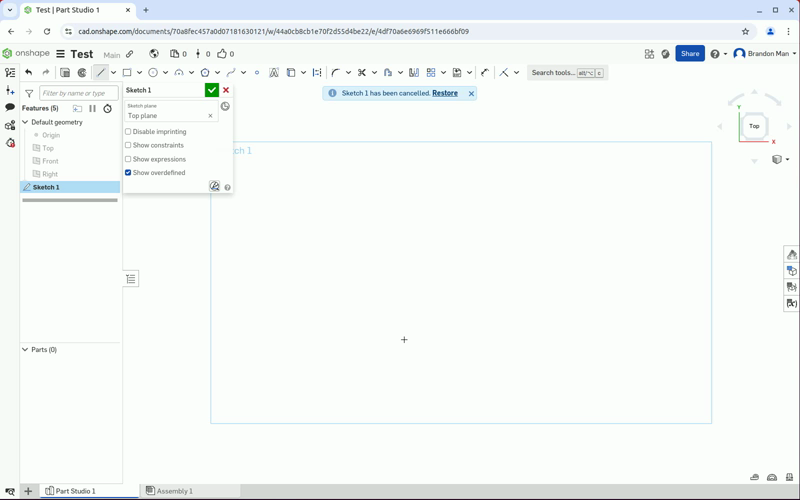
key_up(shift)
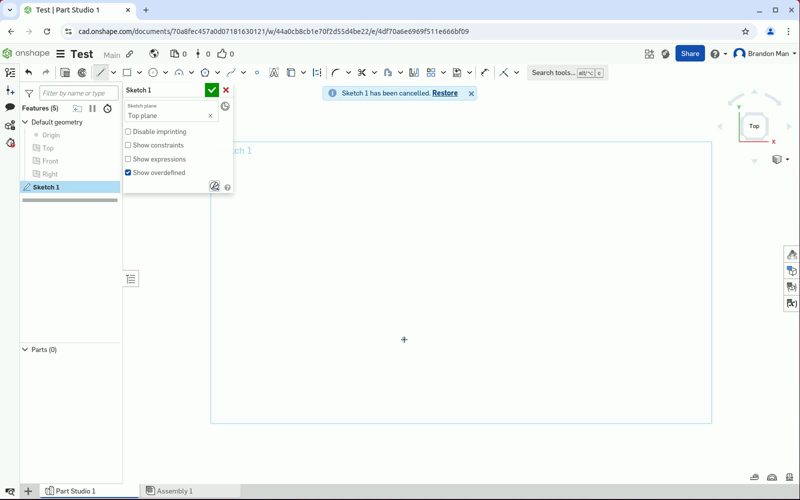
key_down(shift)
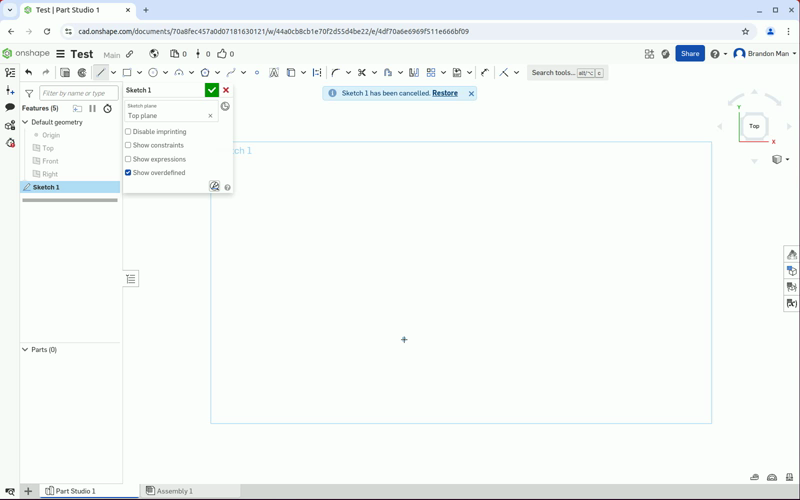
mouse_move(516, 339)
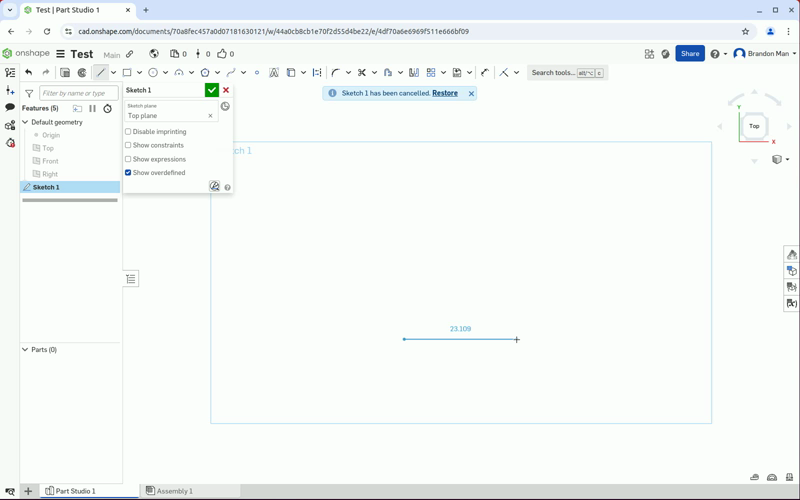
click(516, 339)
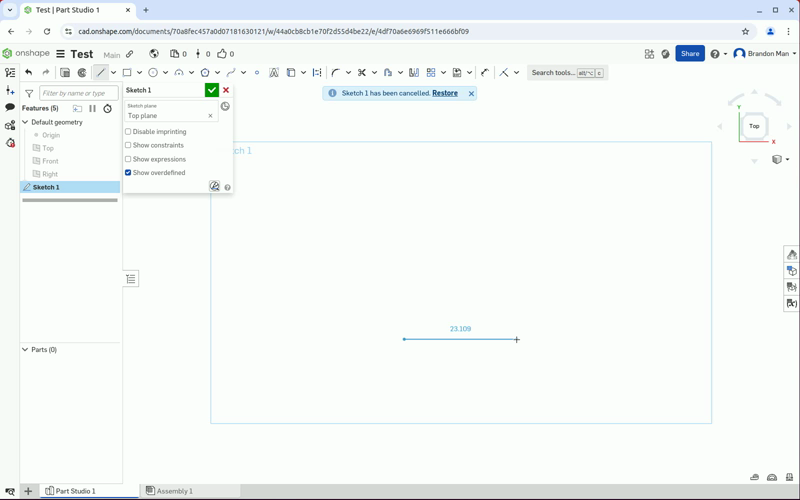
key_up(shift)
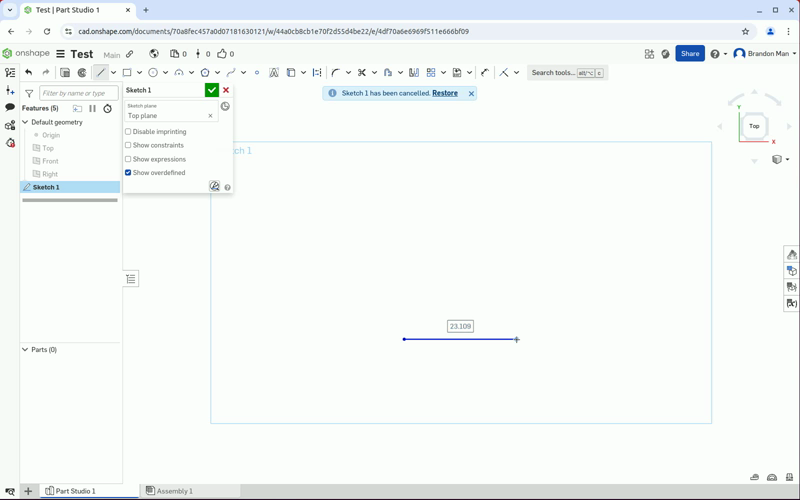
key_down(shift)
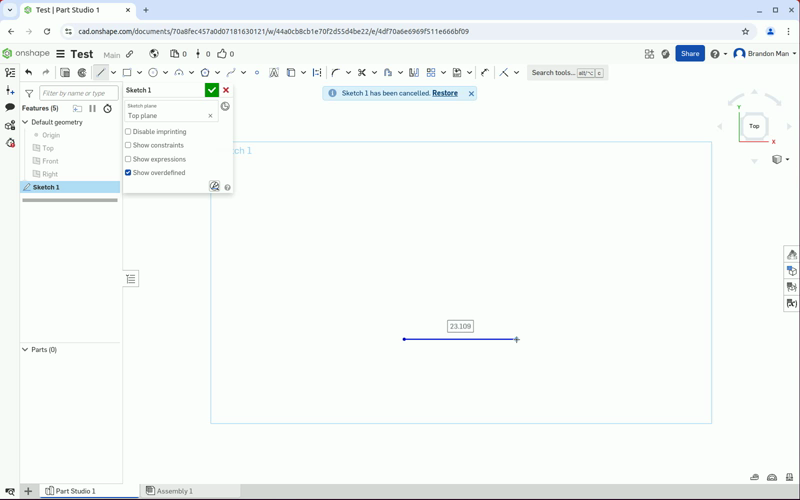
mouse_move(516, 226)
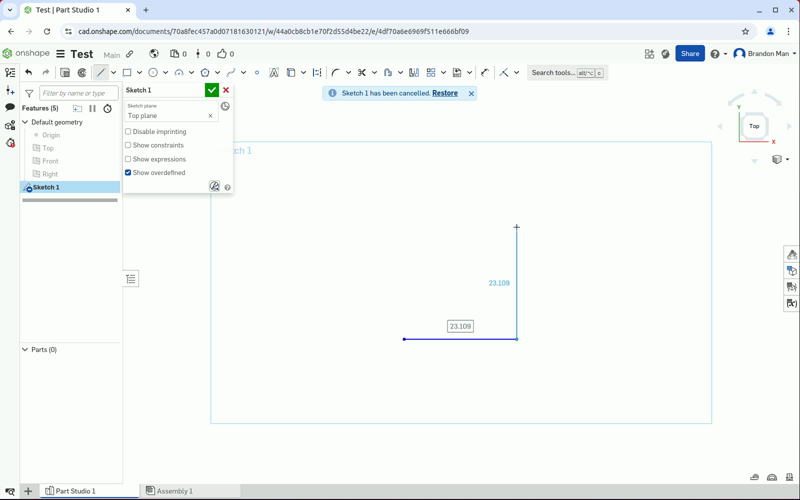
click(516, 226)
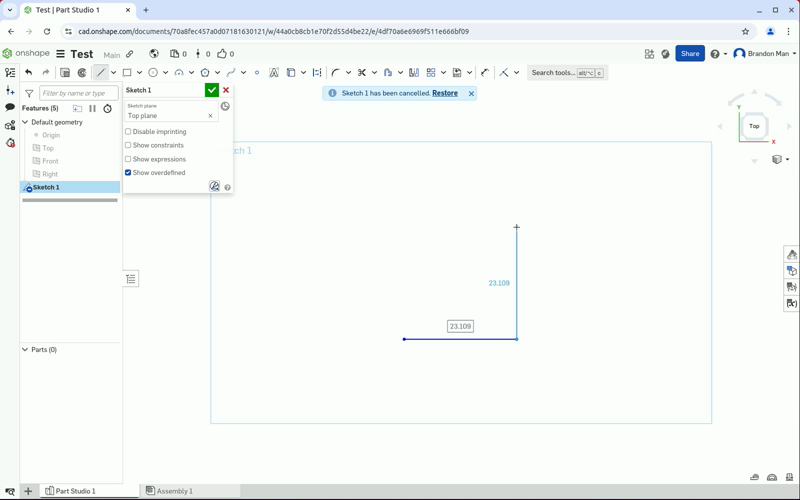
key_up(shift)
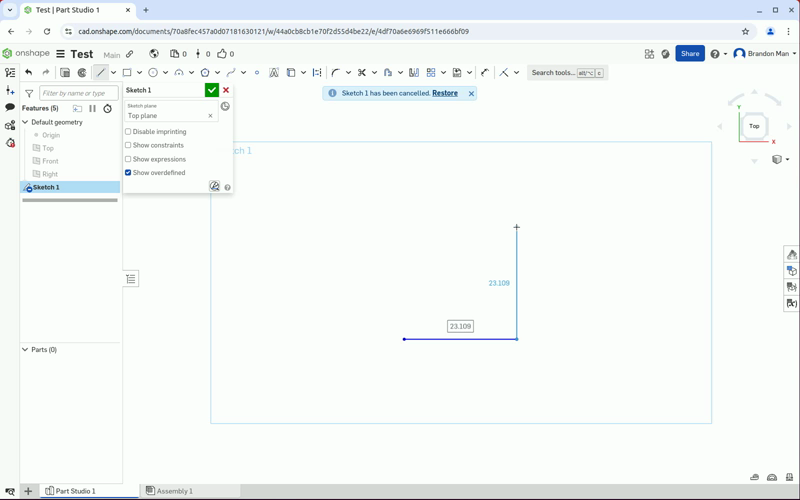
key_down(shift)
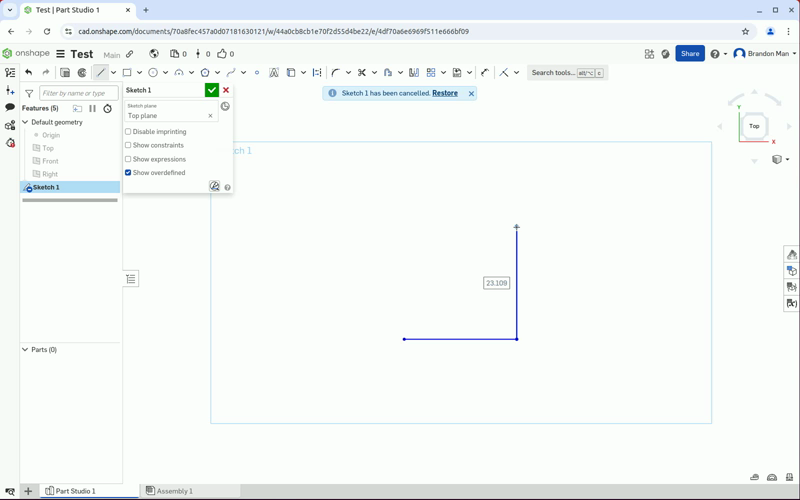
mouse_move(404, 226)
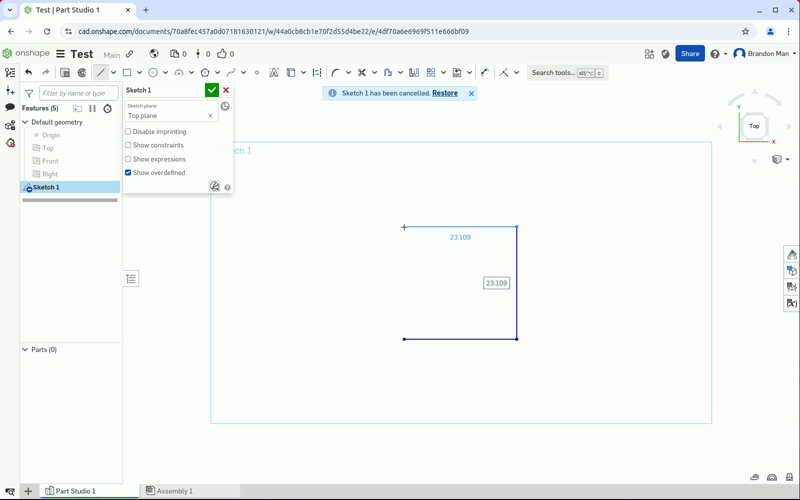
click(404, 226)
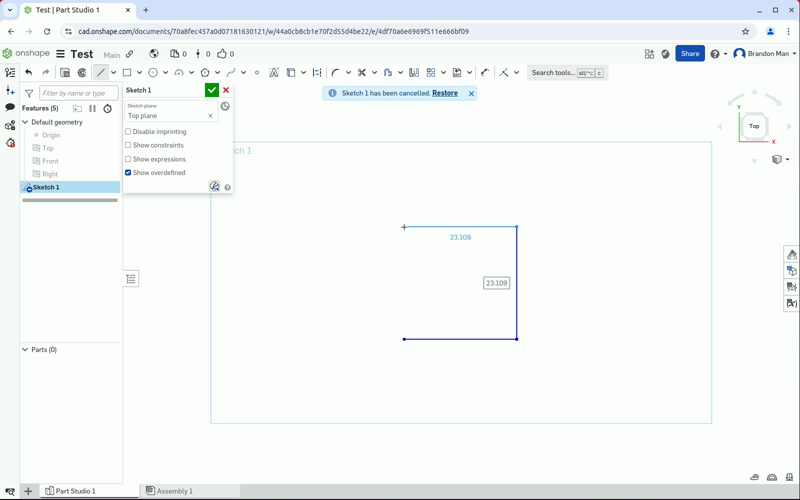
key_up(shift)
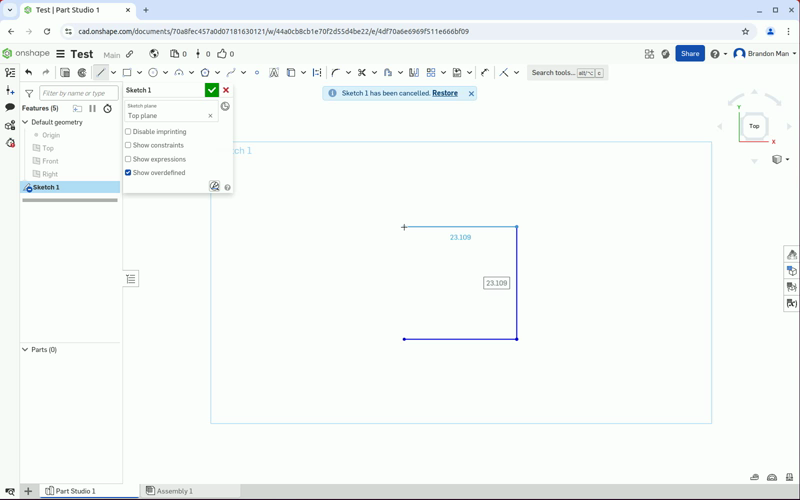
key_down(shift)
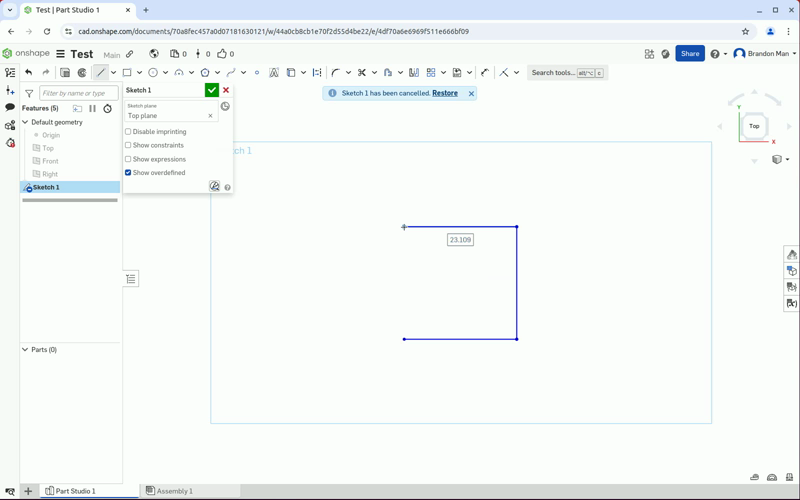
mouse_move(404, 339)
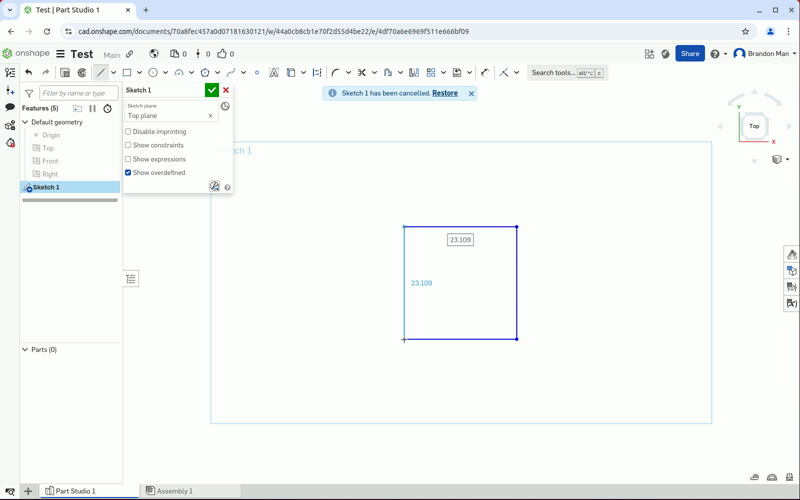
key_up(shift)
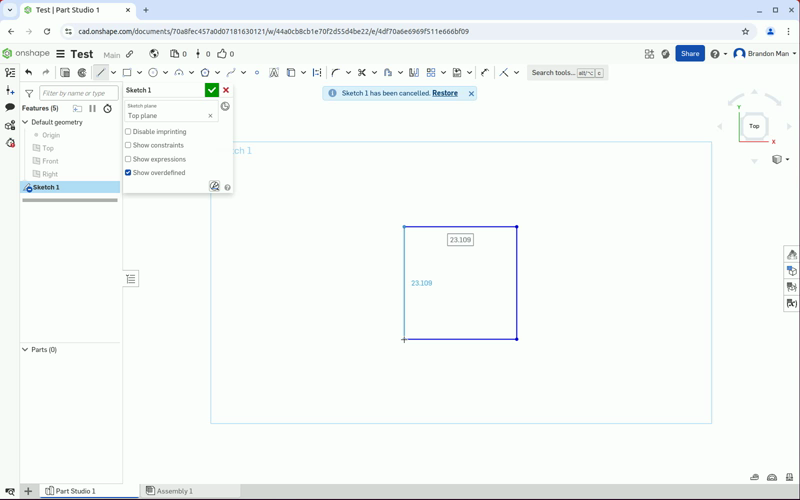
click(404, 339)
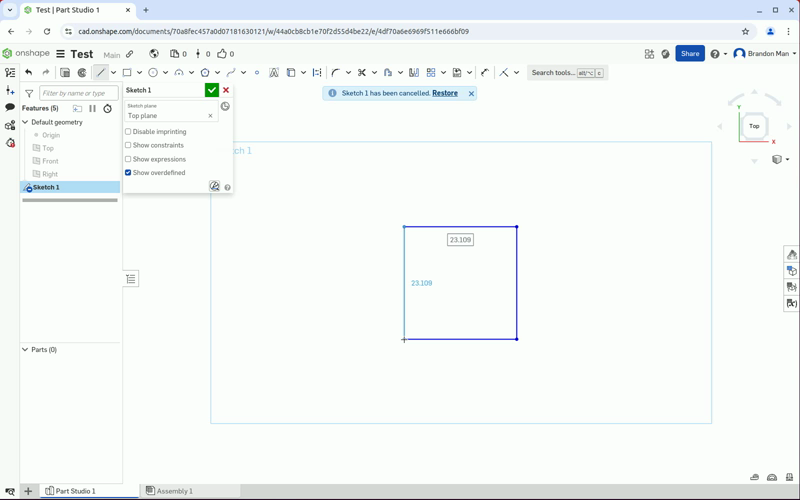
key(esc)
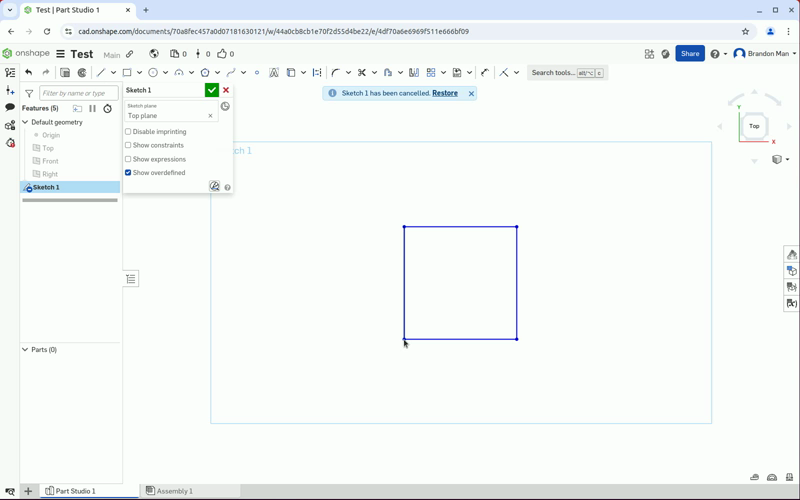
mouse_move(456, 300)
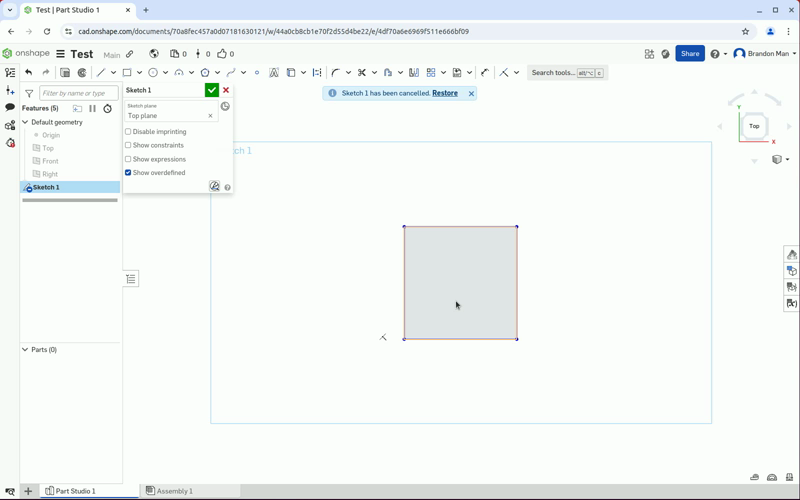
click(456, 300)
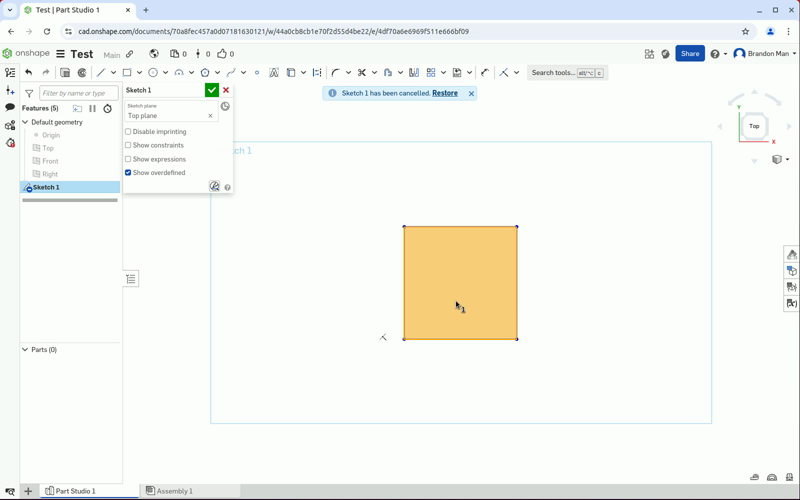
mouse_move(73, 352)
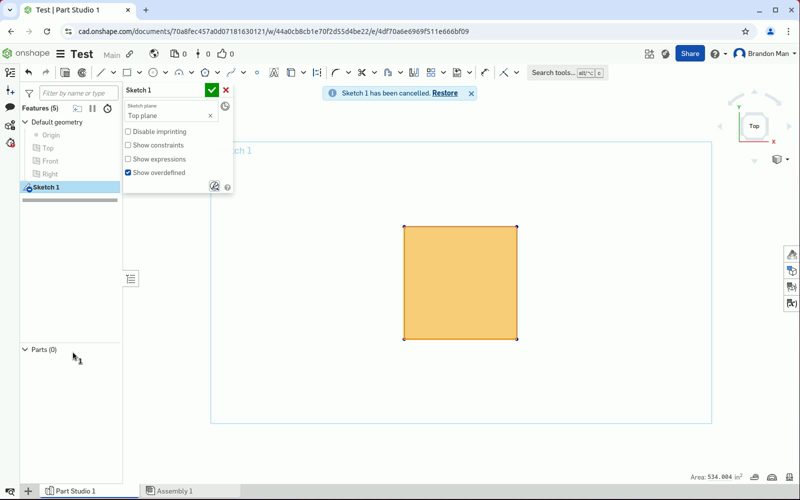
key(shift+y)
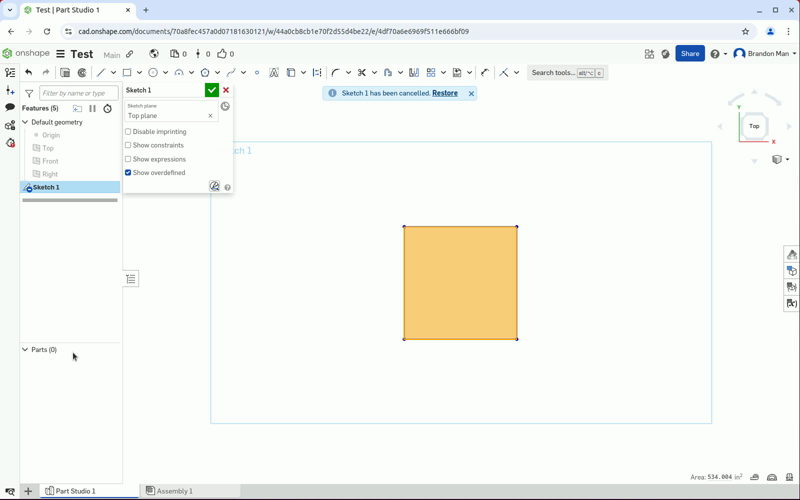
key(shift+e)
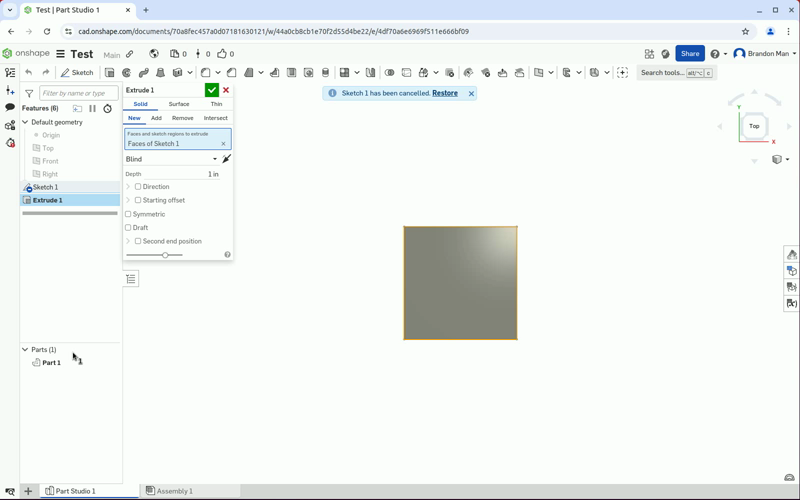
mouse_move(143, 106)
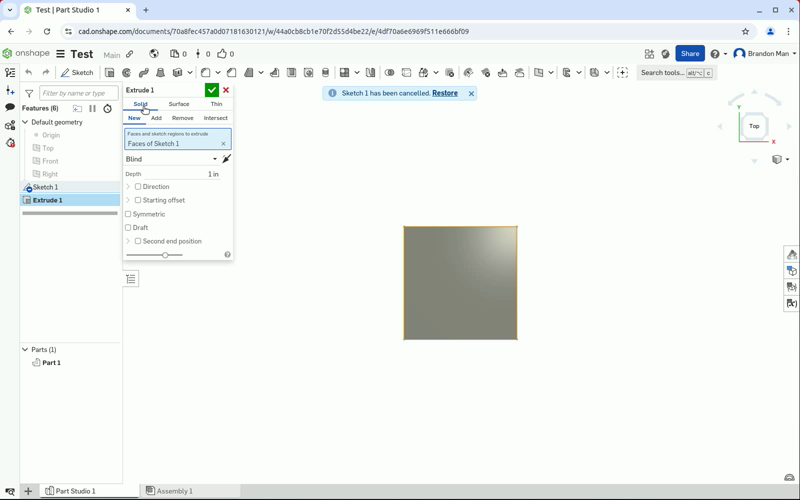
click(143, 106)
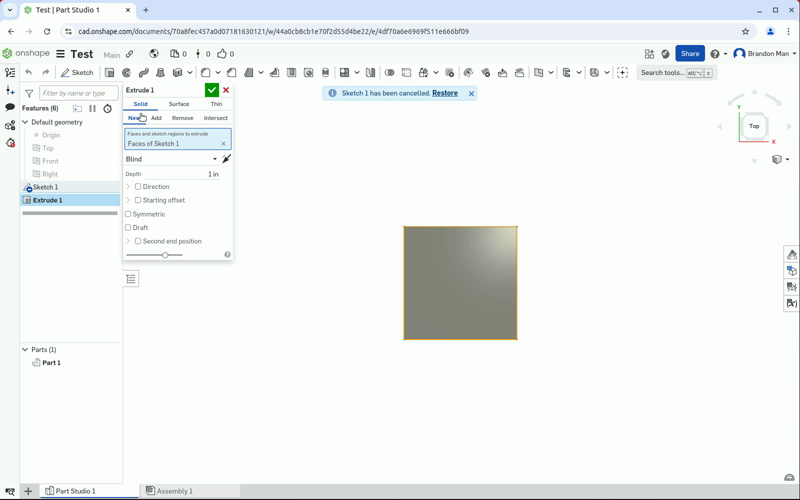
mouse_move(137, 120)
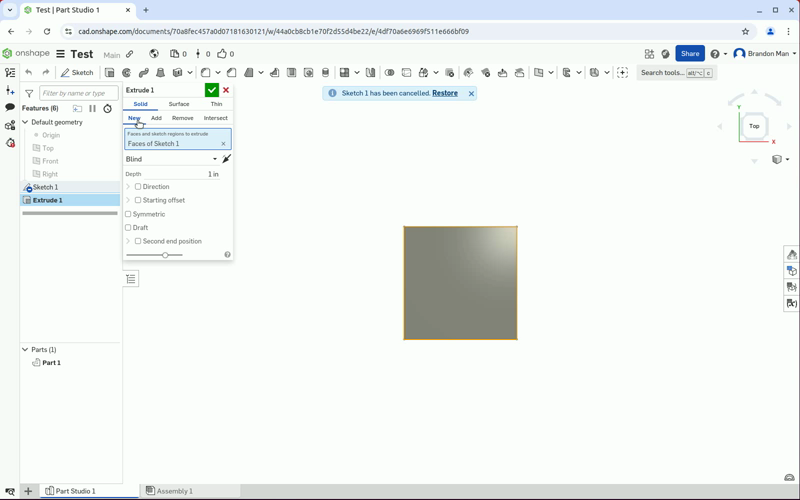
click(137, 120)
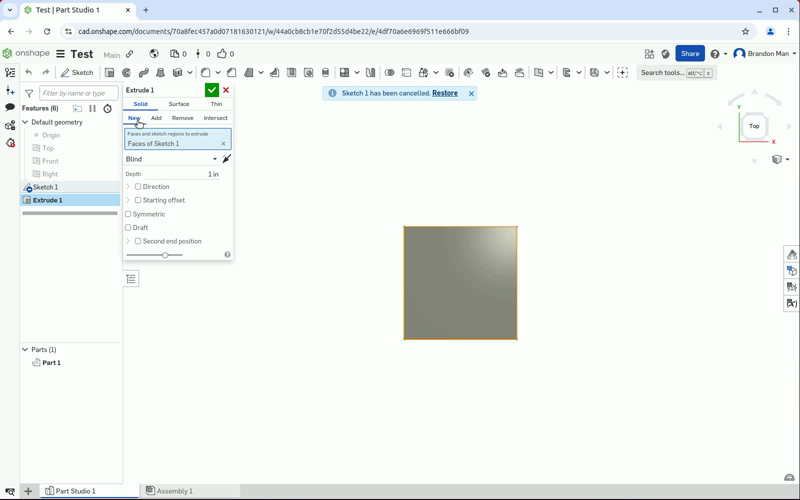
key(tab, 4)
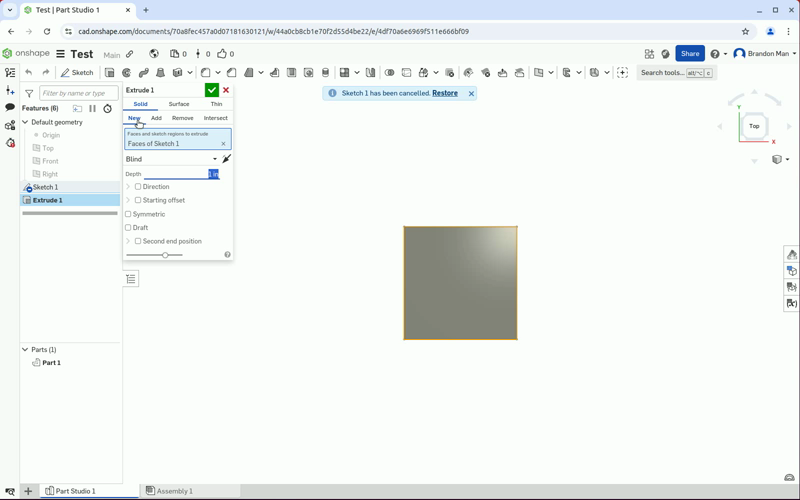
text(-23.108)
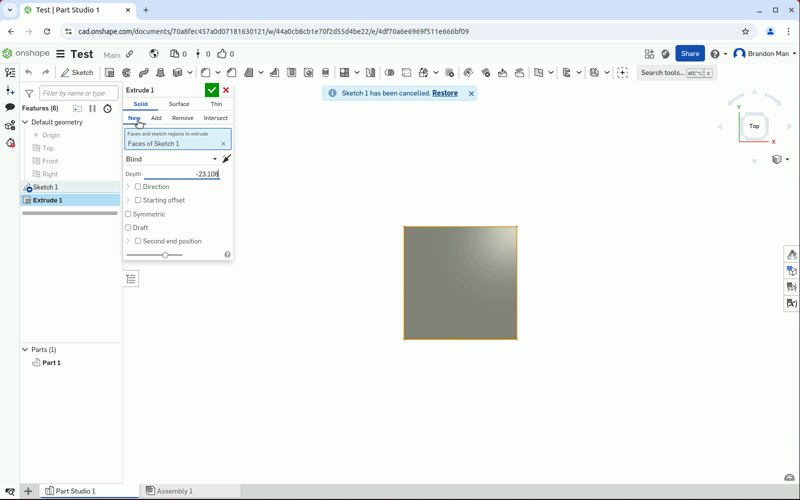
key(enter)
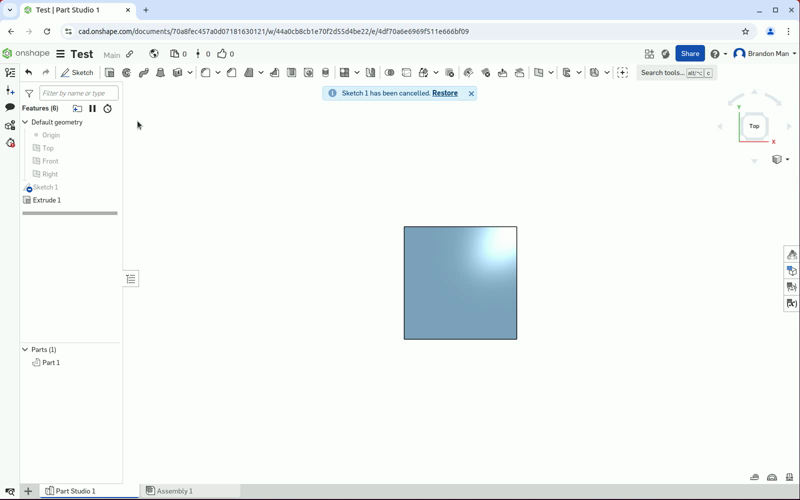
key(shift+h)
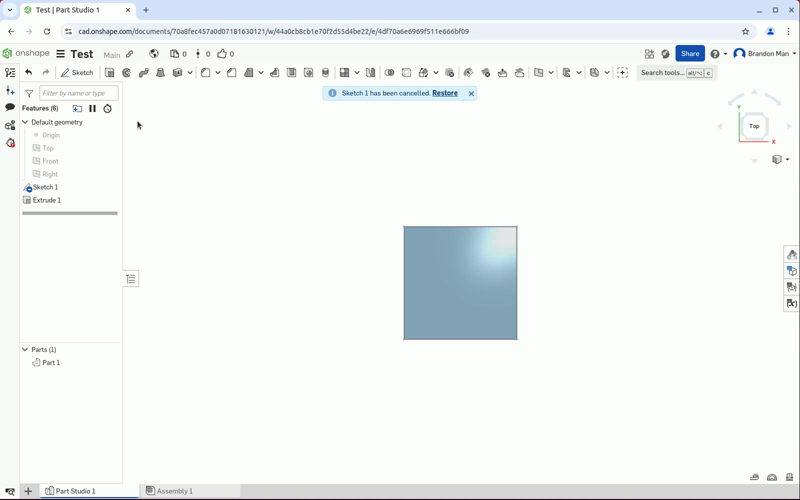
key(shift+h)
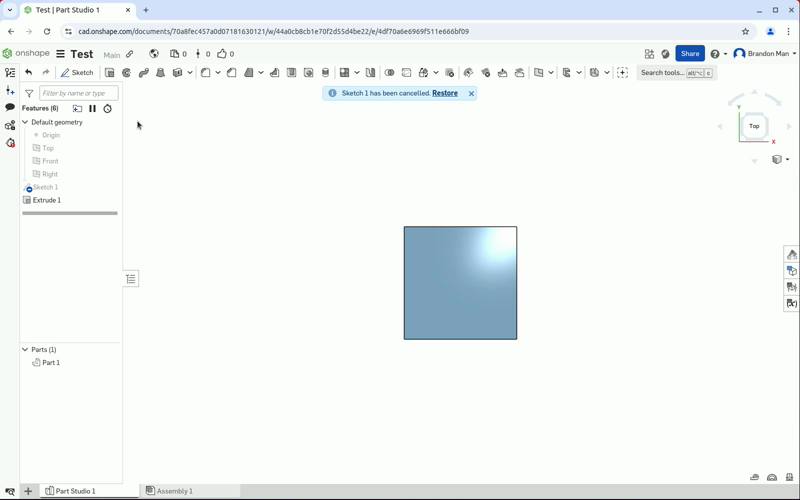
mouse_move(73, 189)
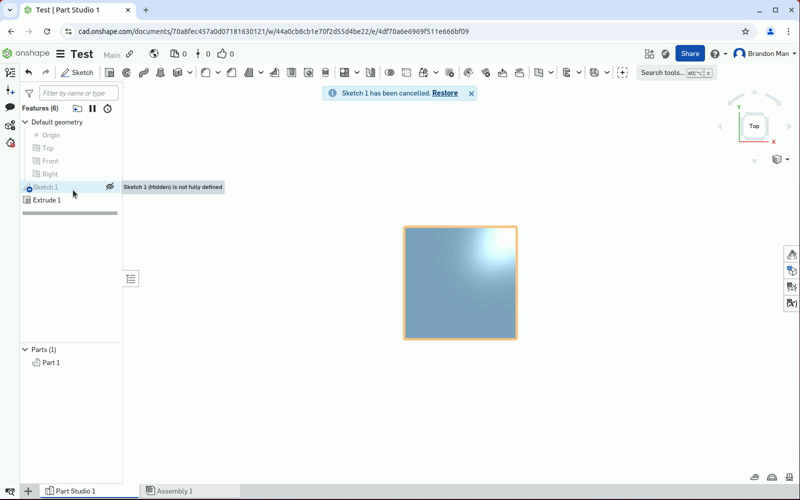
click(73, 189)
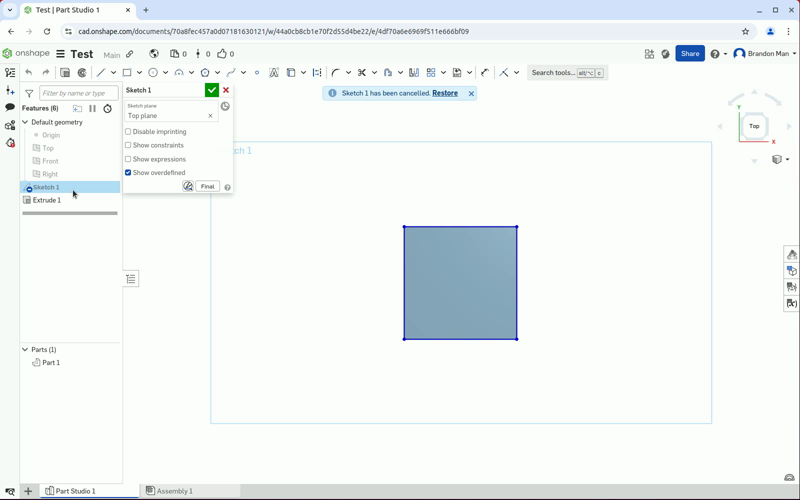
mouse_move(229, 92)
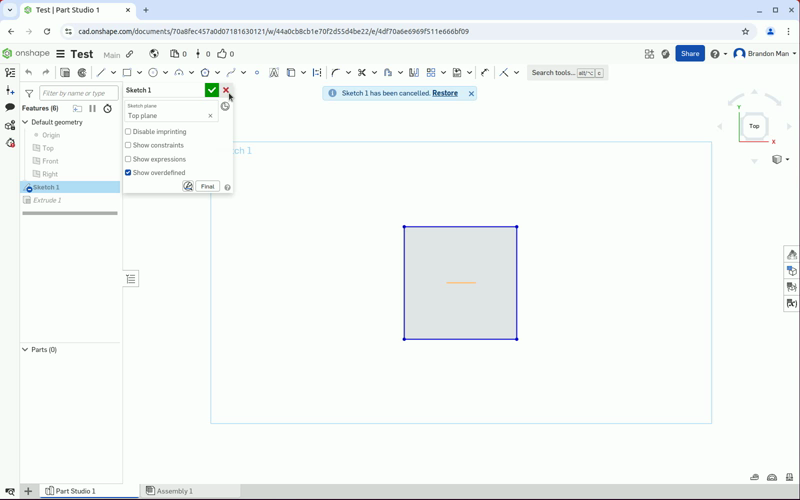
click(229, 92)
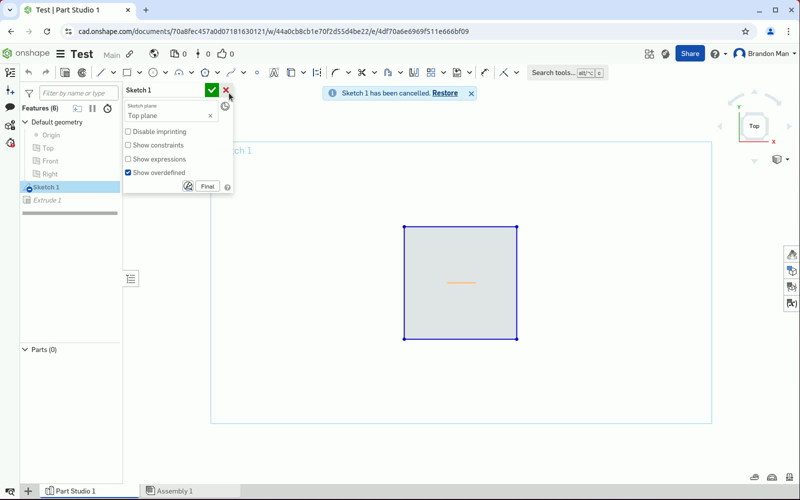
key(shift+s)
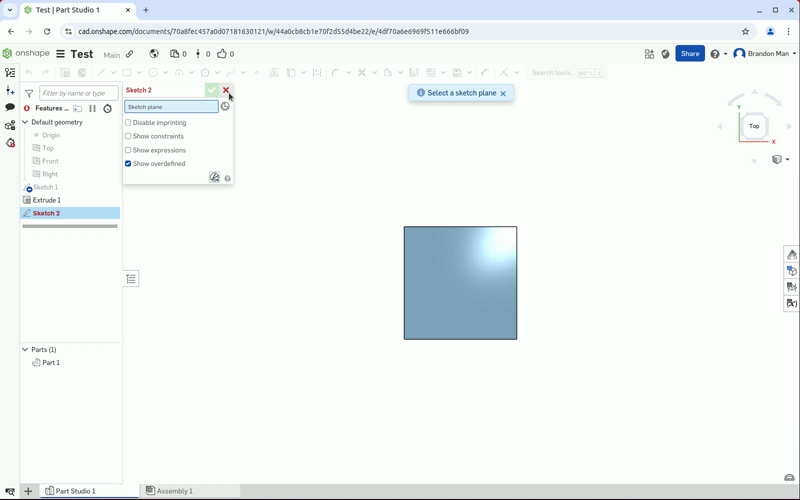
mouse_move(73, 150)
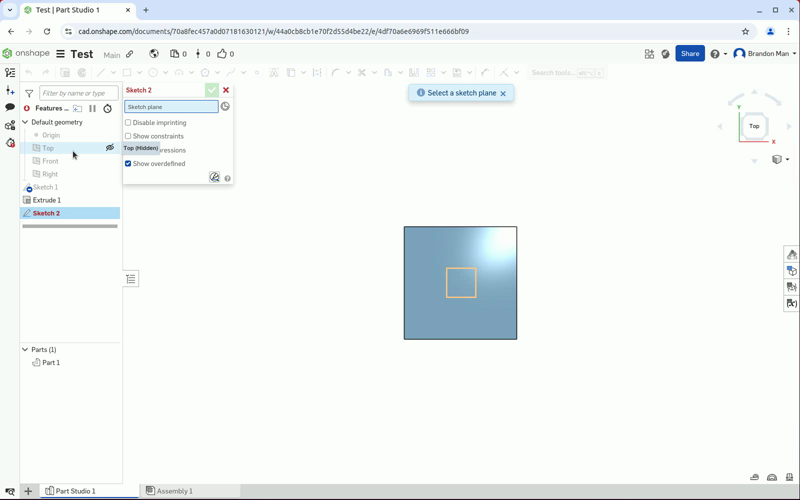
click(73, 150)
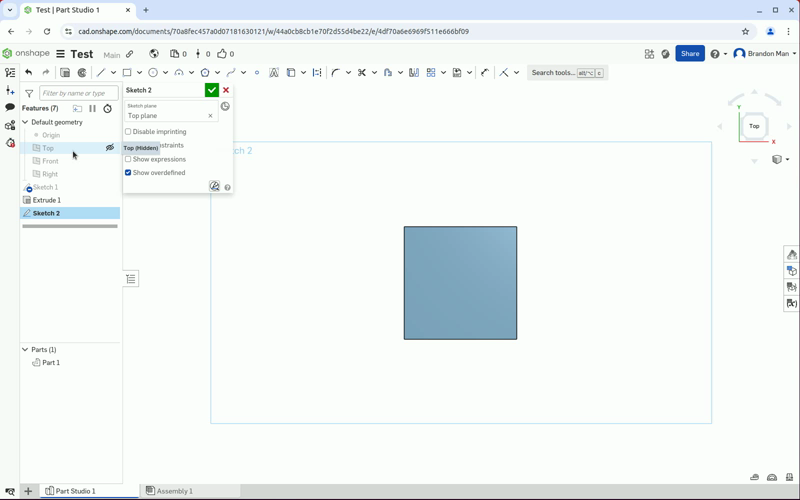
mouse_move(73, 352)
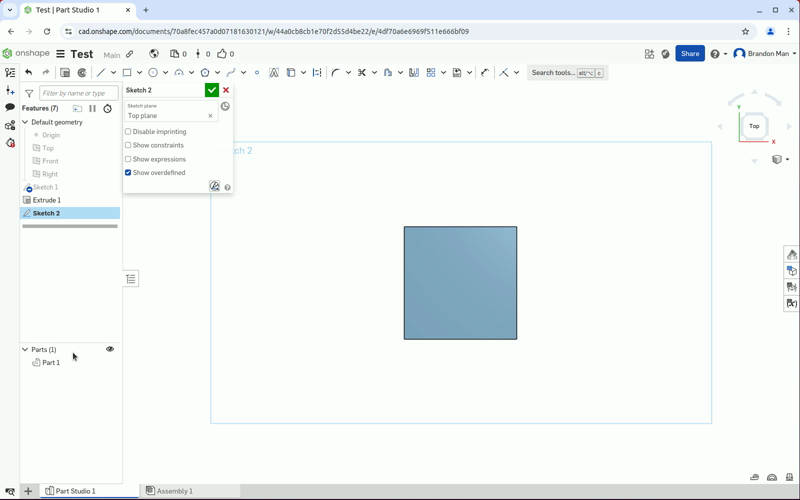
key(y)
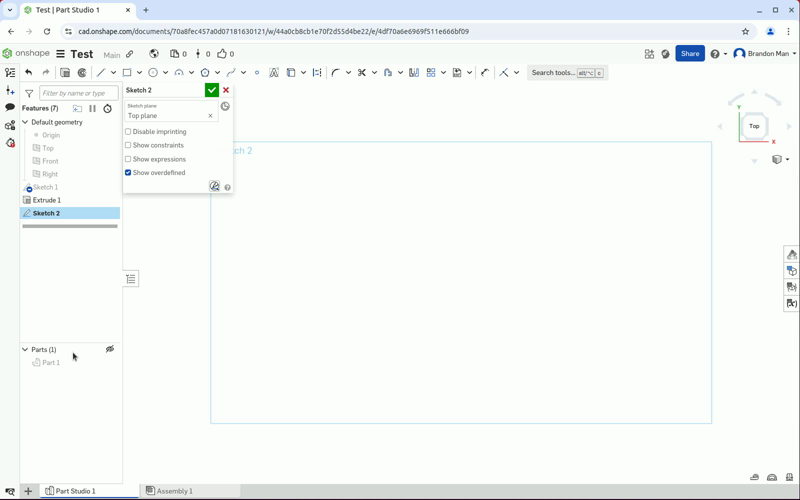
key(l)
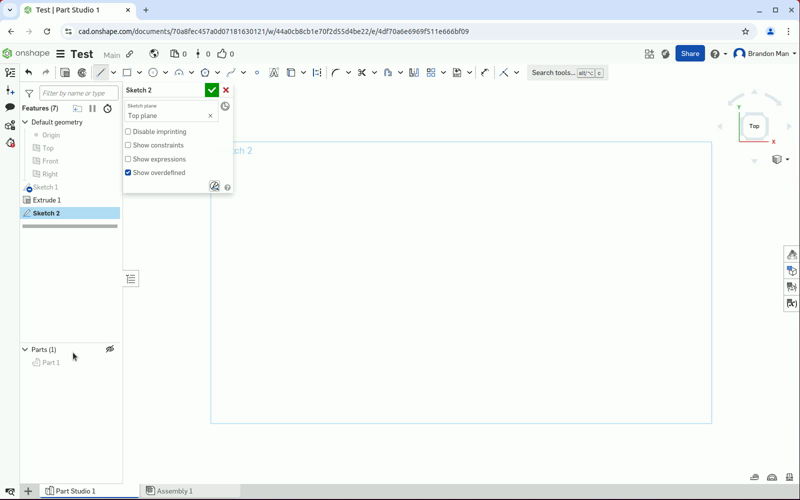
key_down(shift)
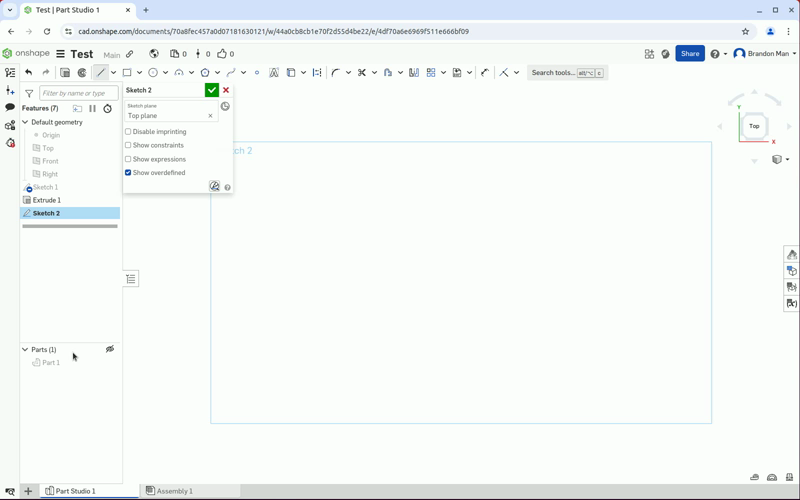
mouse_move(404, 271)
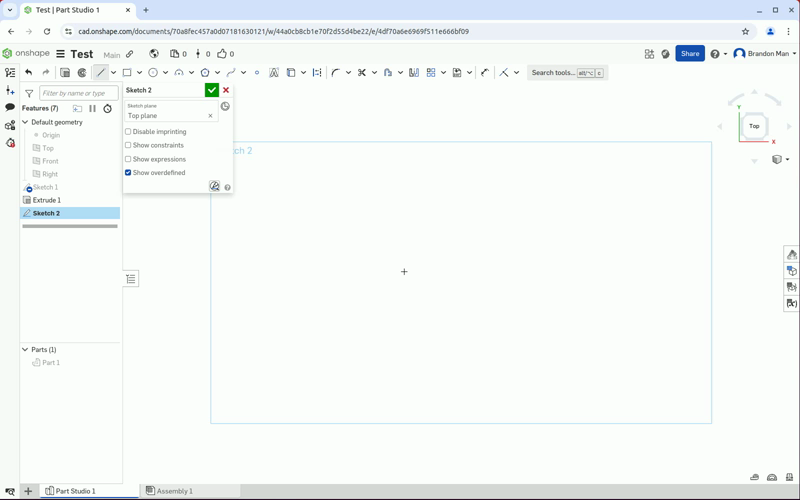
click(404, 271)
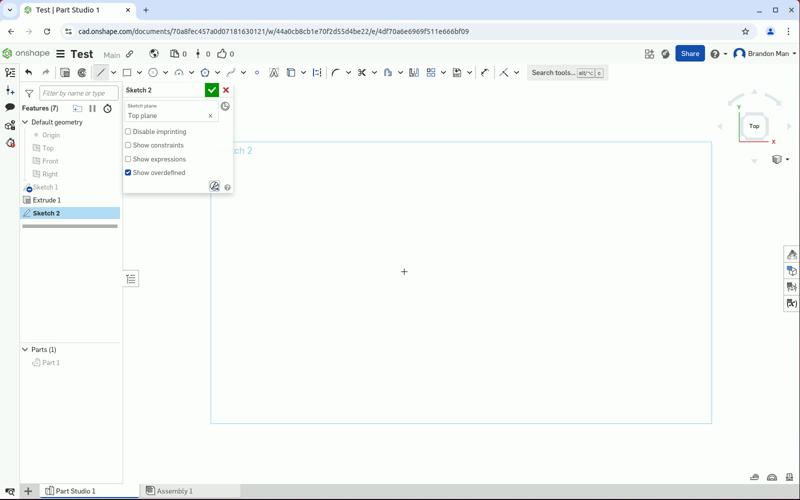
key_up(shift)
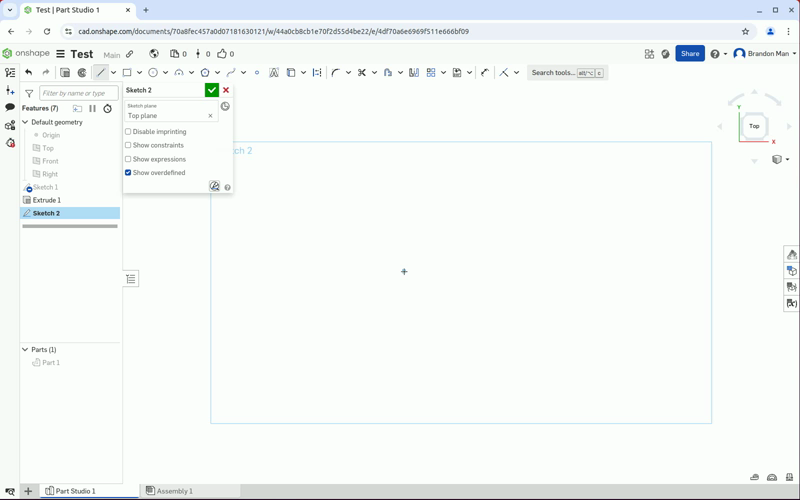
key_down(shift)
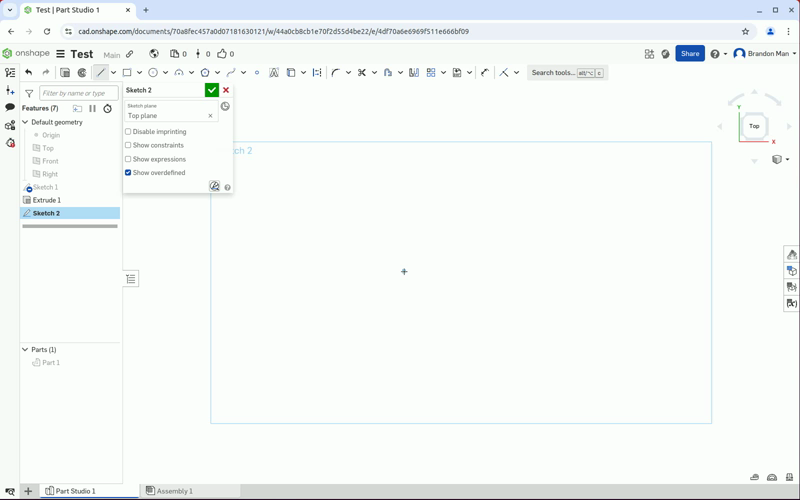
mouse_move(449, 225)
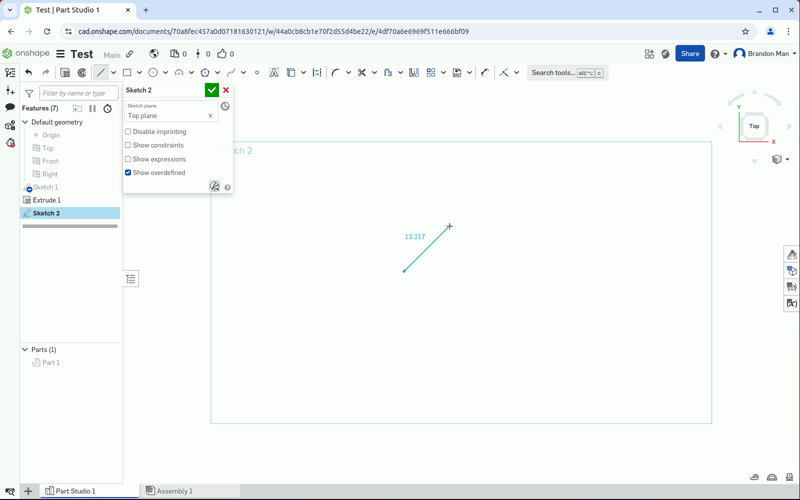
click(449, 225)
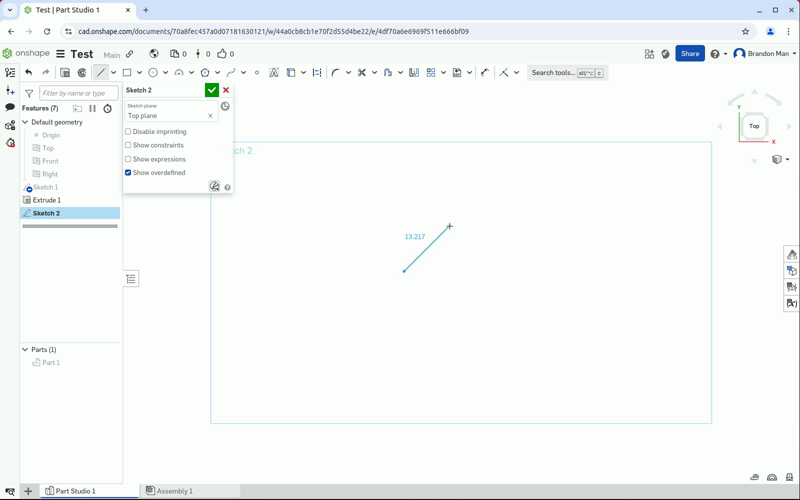
key_up(shift)
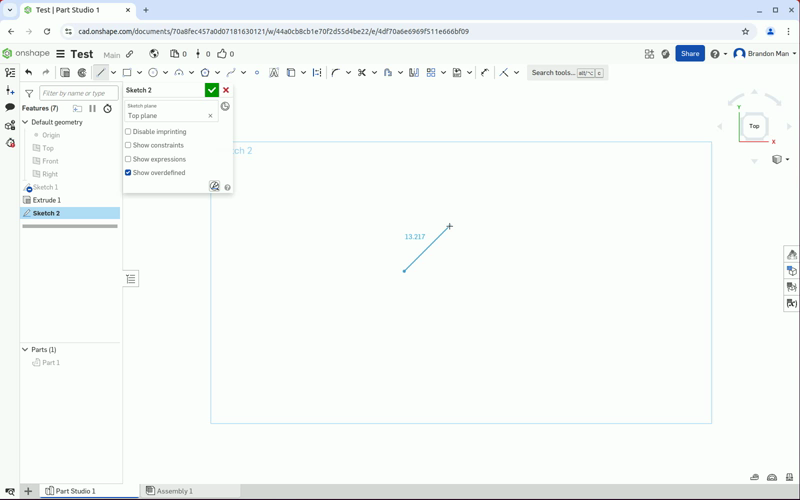
key_down(shift)
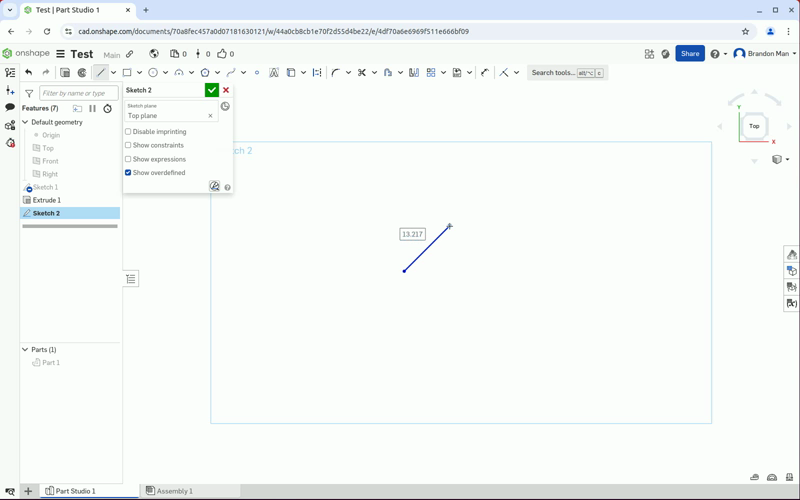
mouse_move(479, 225)
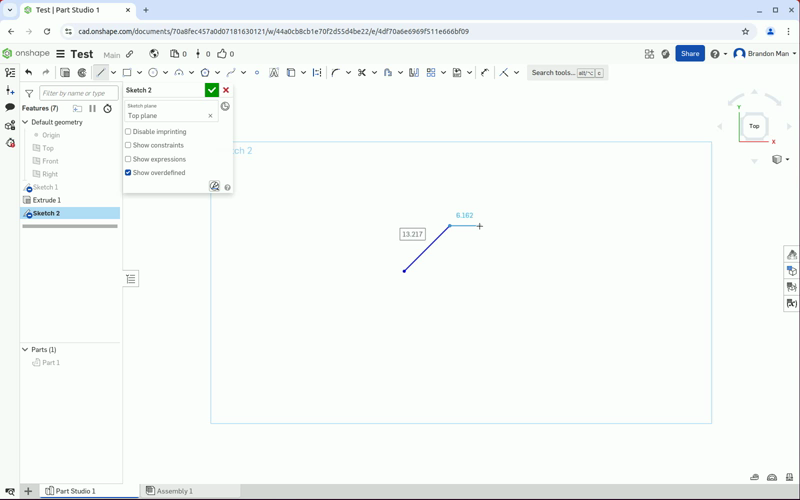
mouse_move(404, 225)
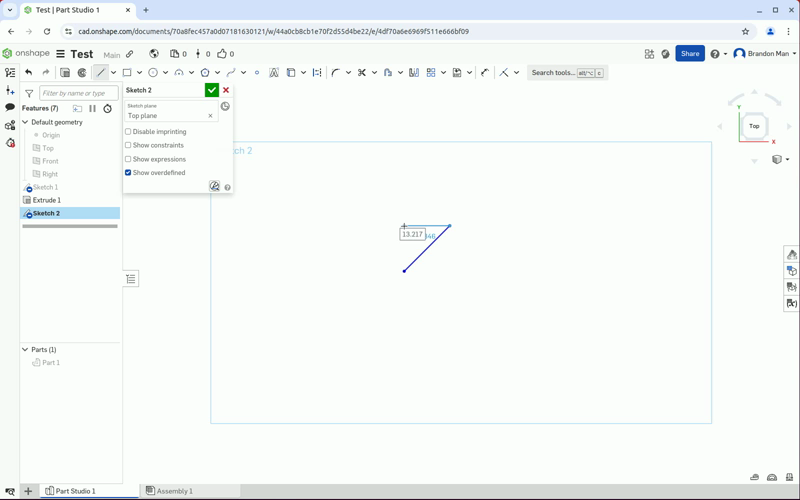
click(404, 225)
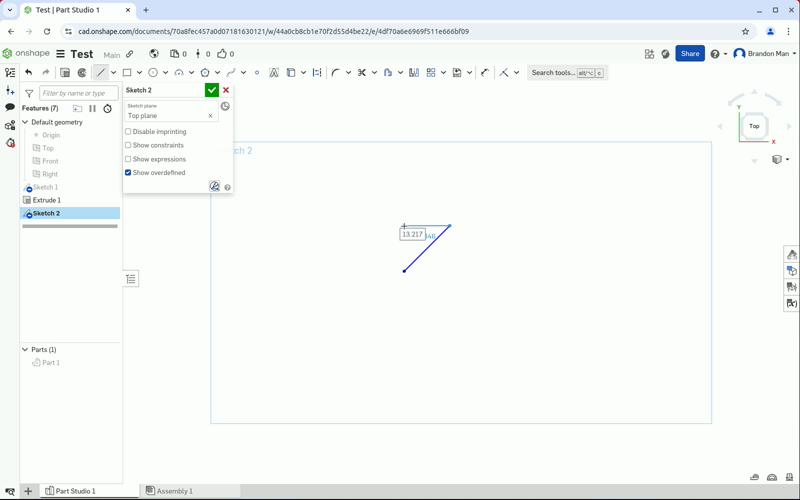
key_up(shift)
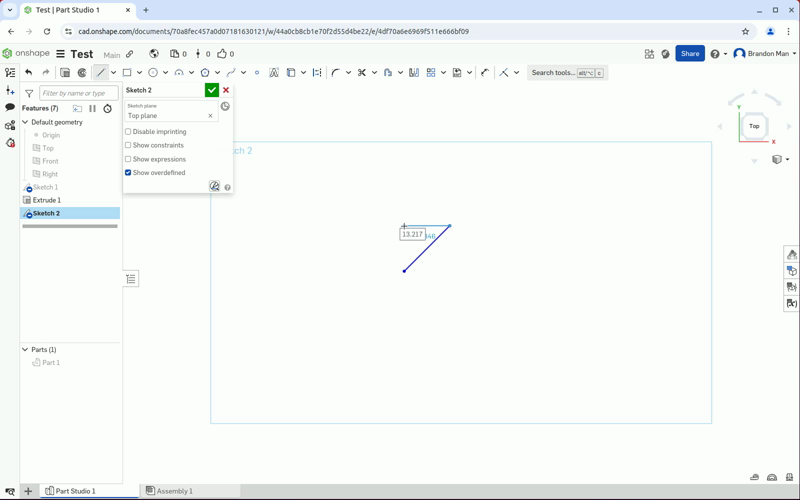
mouse_move(434, 225)
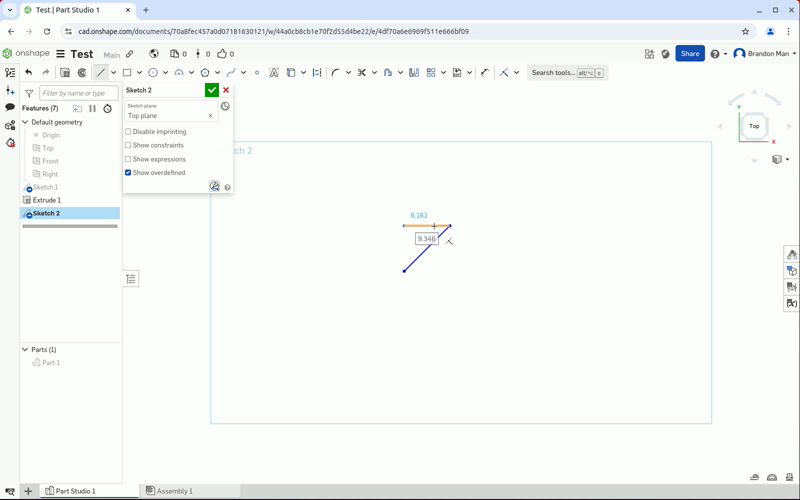
key_down(shift)
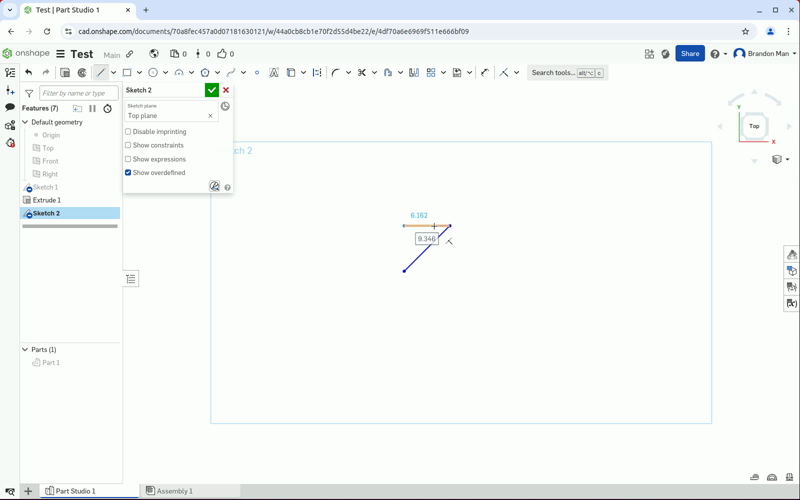
mouse_move(404, 271)
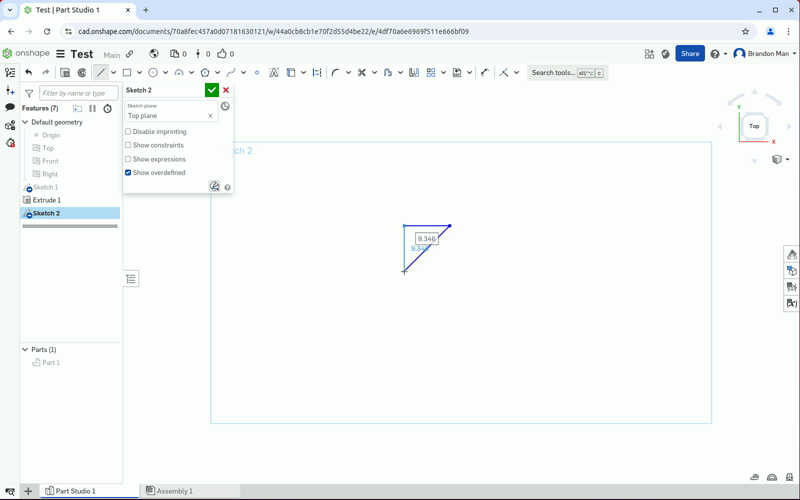
key_up(shift)
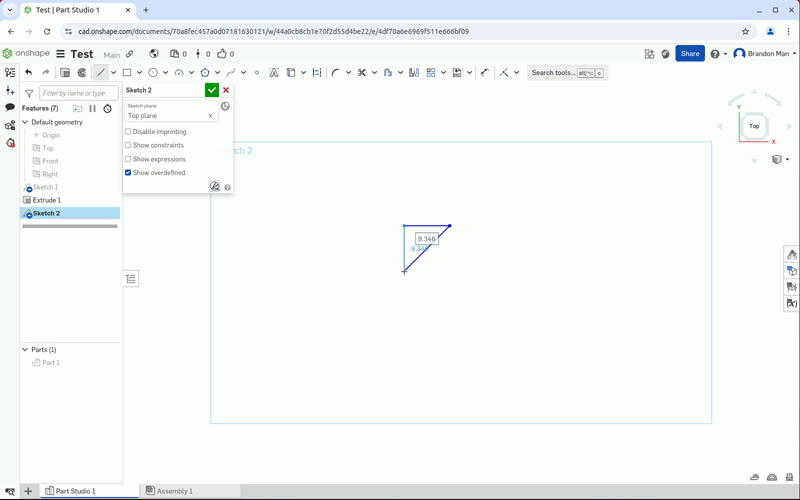
click(404, 271)
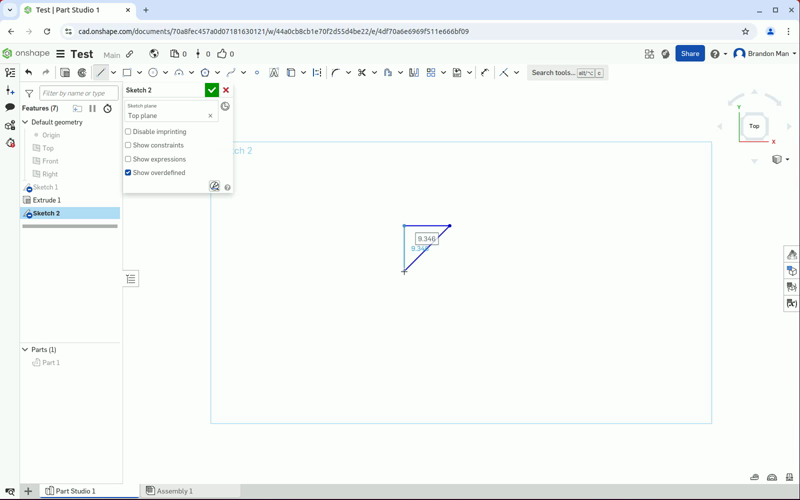
key(esc)
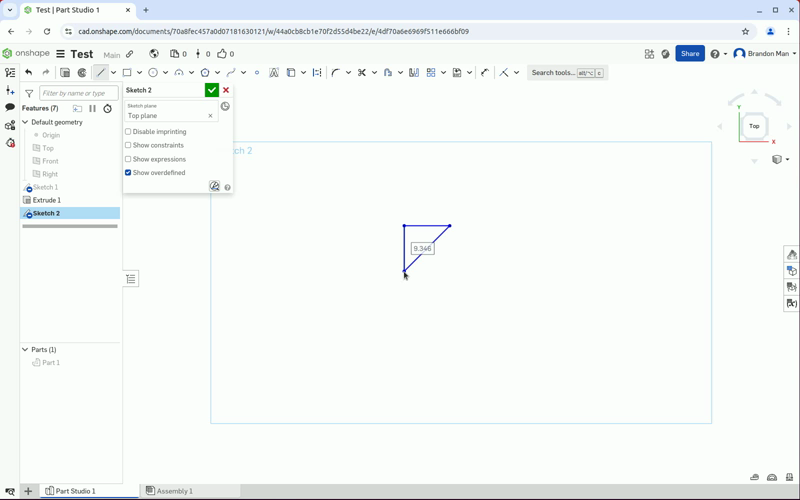
mouse_move(439, 229)
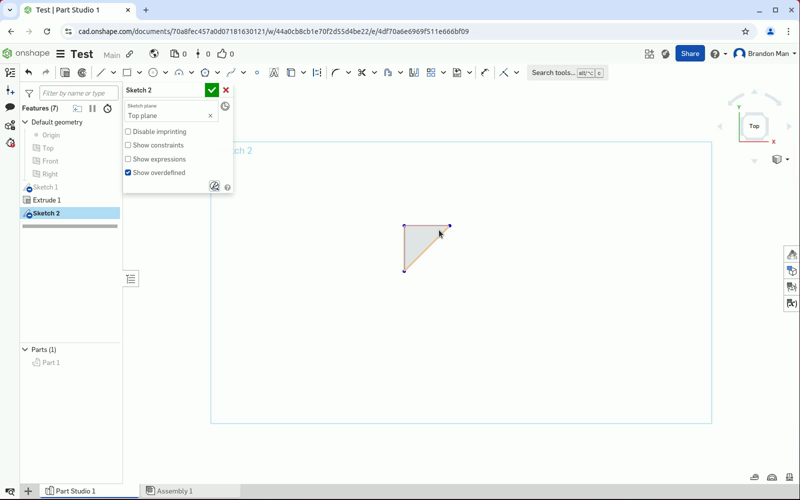
scroll(6)
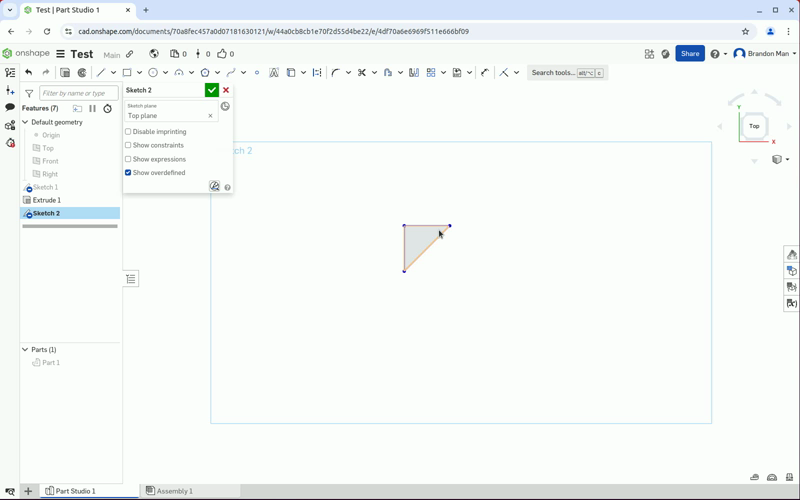
scroll(6)
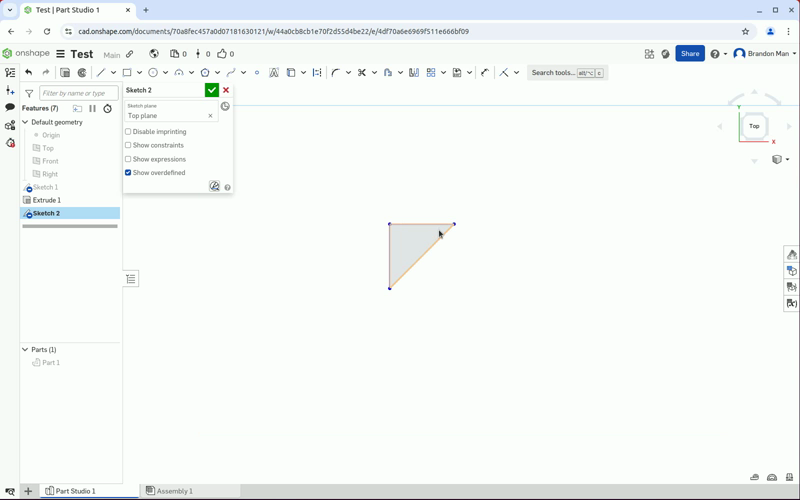
scroll(6)
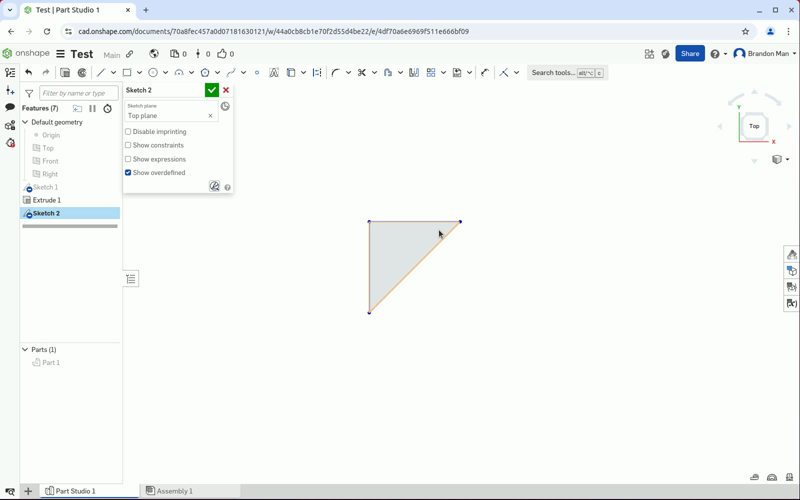
scroll(6)
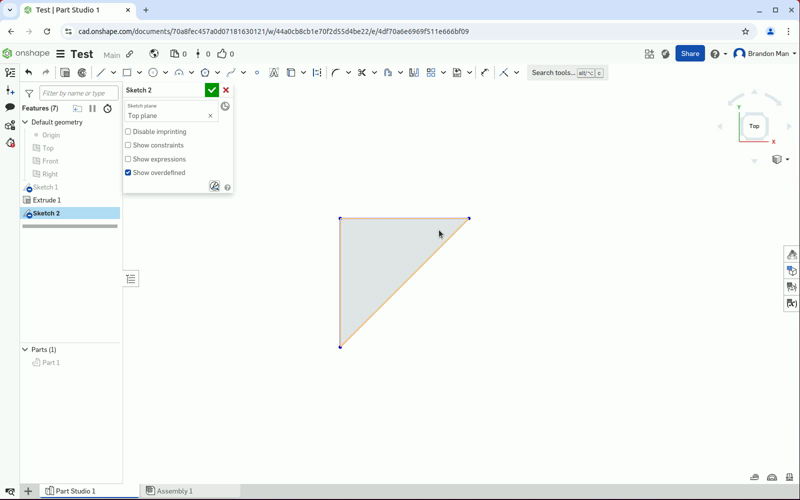
scroll(6)
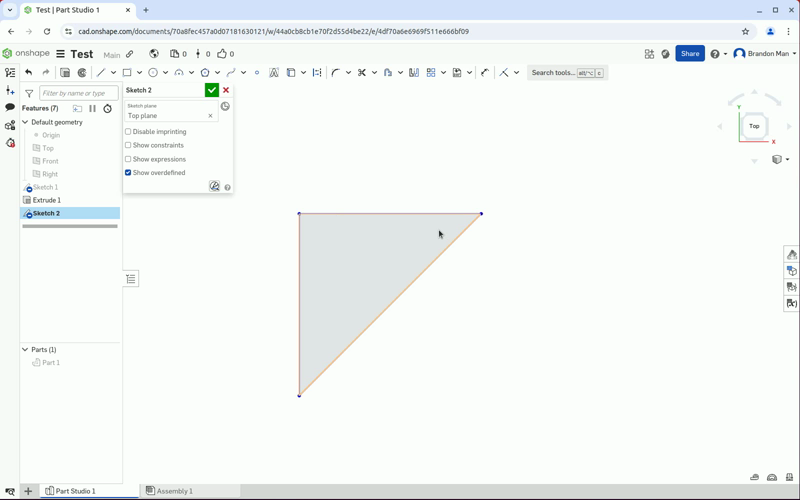
scroll(6)
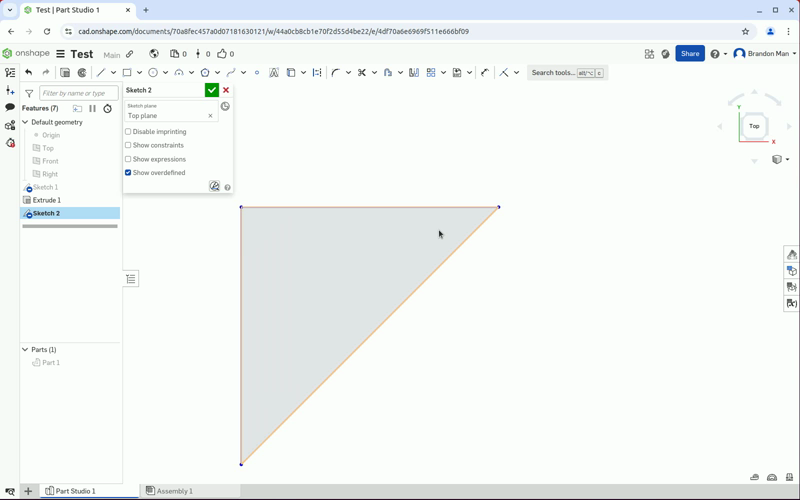
scroll(6)
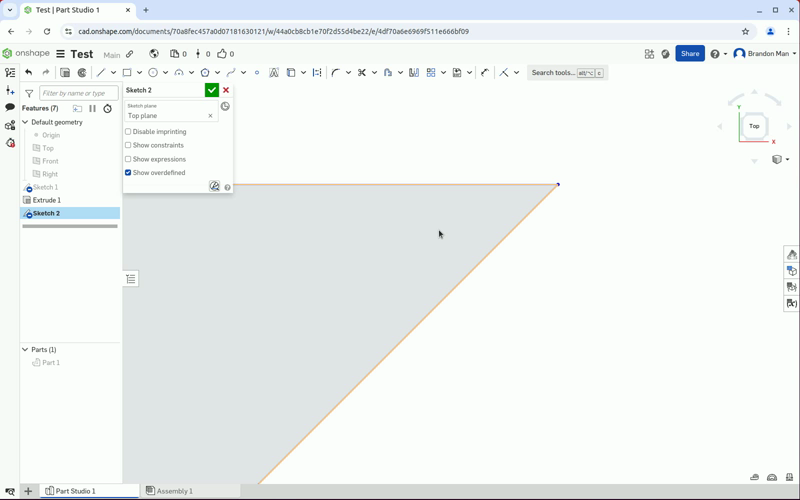
click(439, 229)
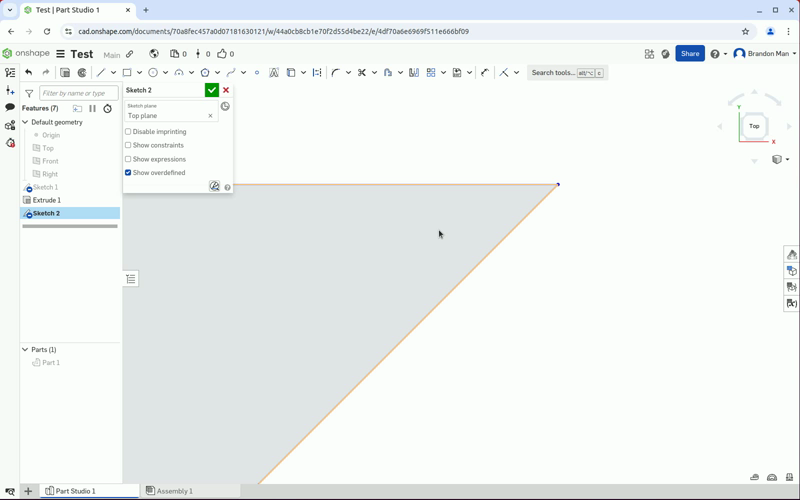
scroll(-6)
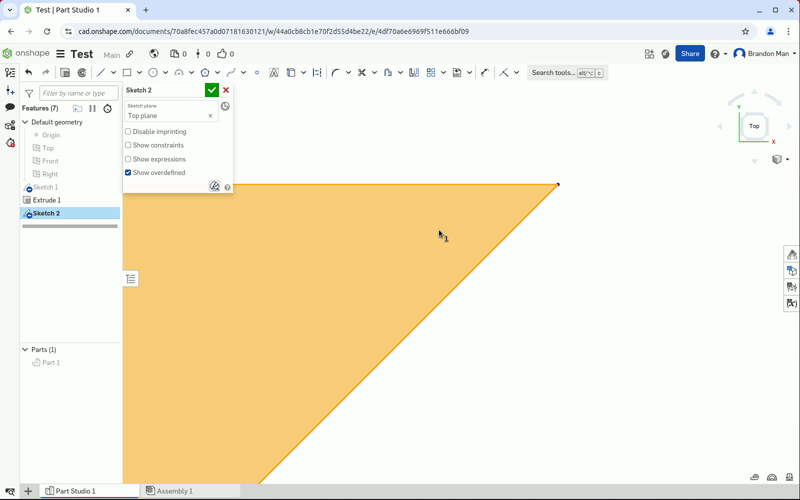
scroll(-6)
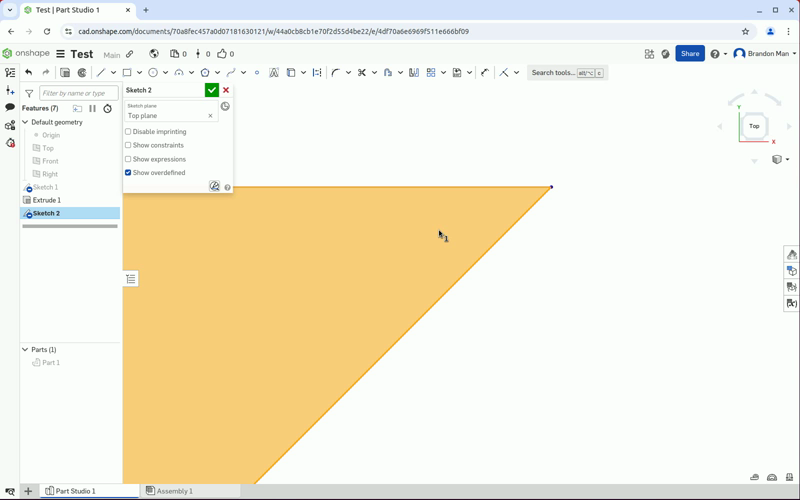
scroll(-6)
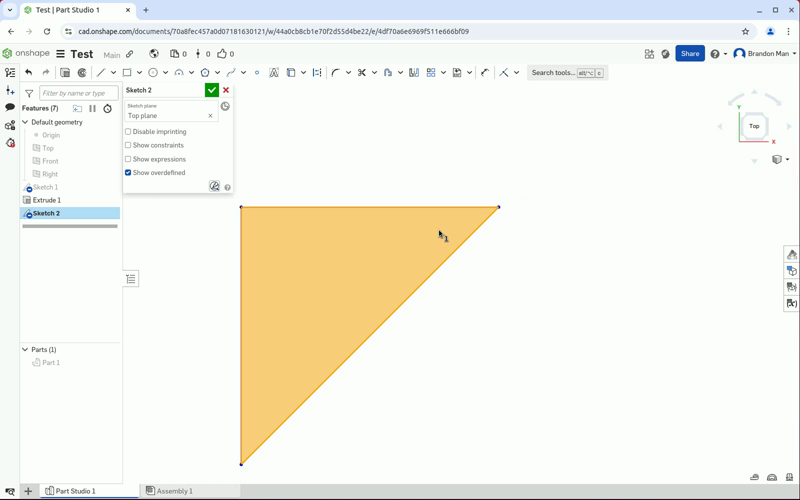
scroll(-6)
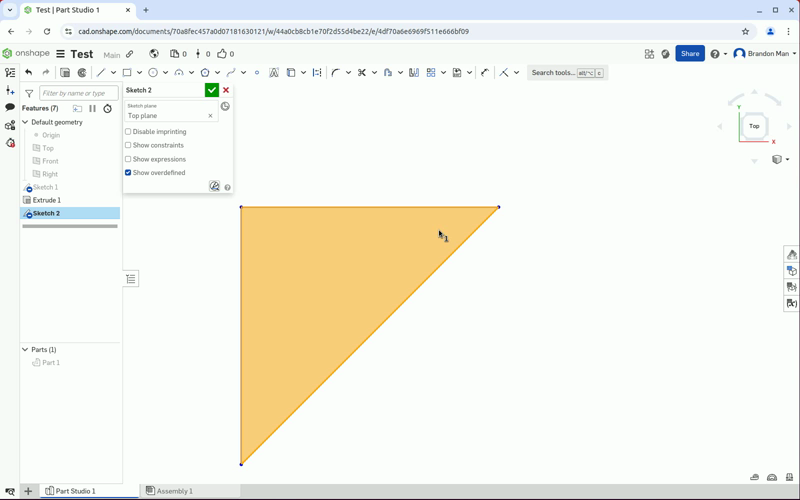
scroll(-6)
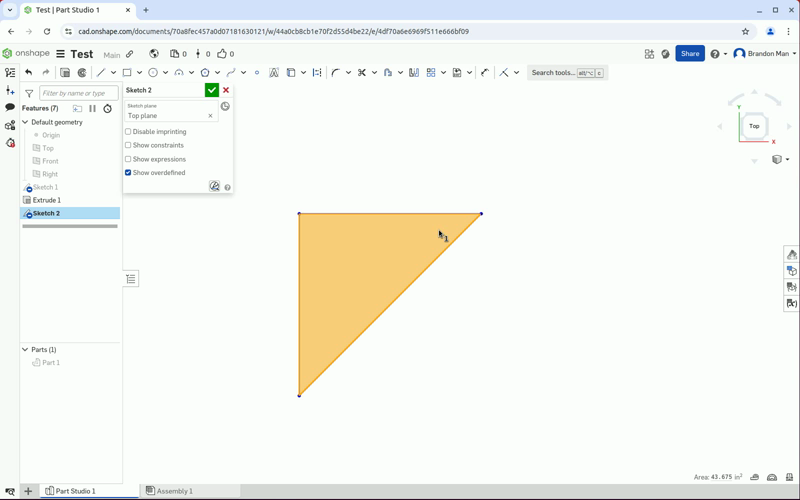
scroll(-6)
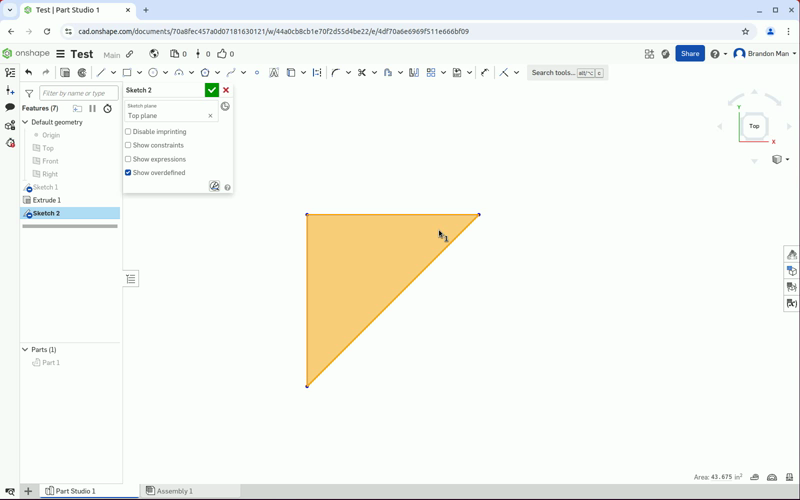
scroll(-6)
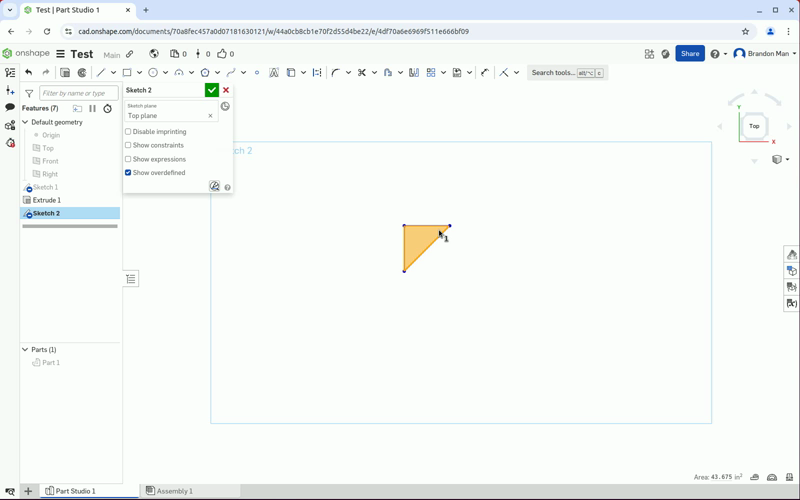
mouse_move(73, 352)
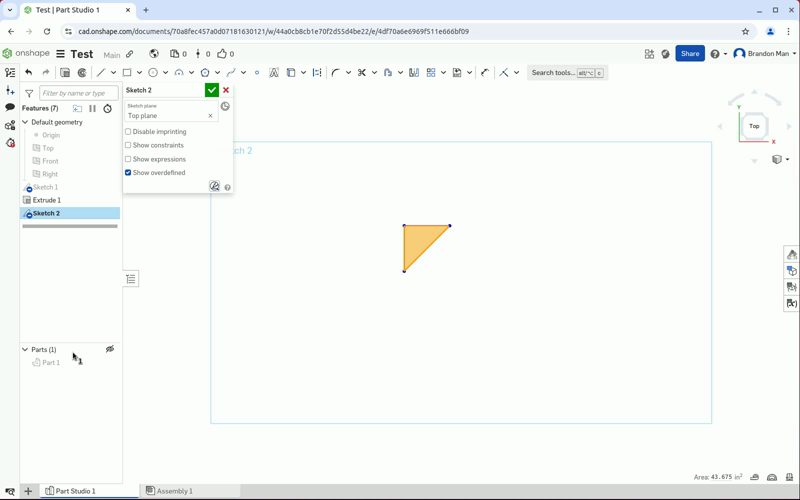
key(shift+y)
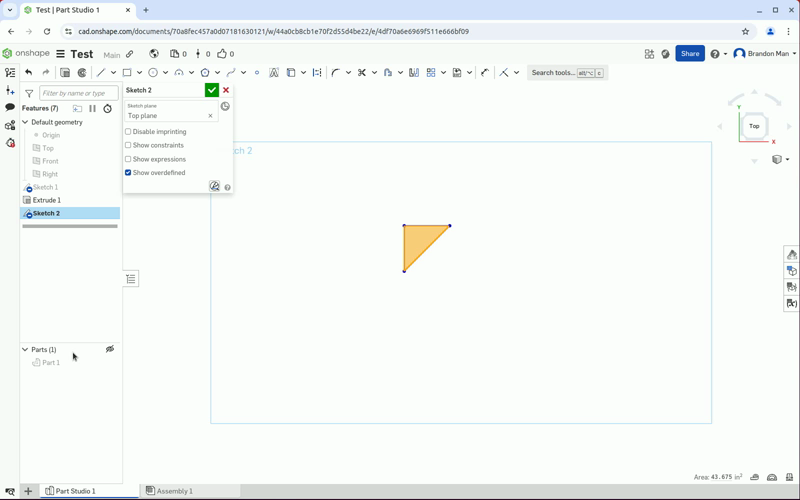
key(shift+e)
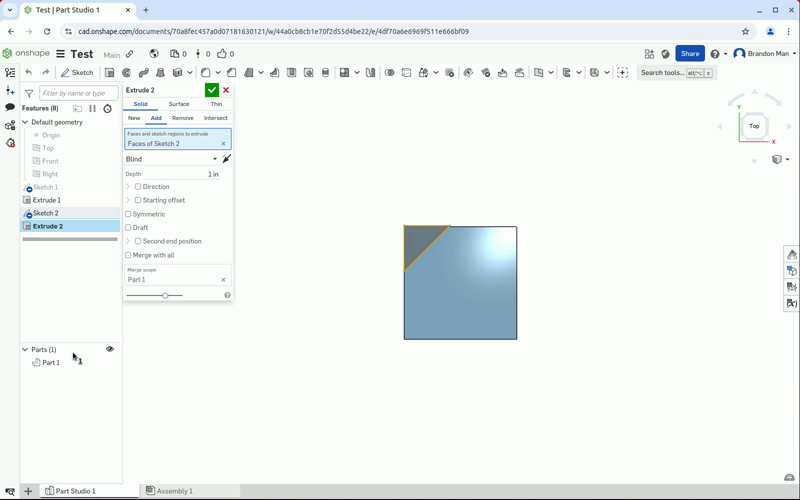
mouse_move(143, 106)
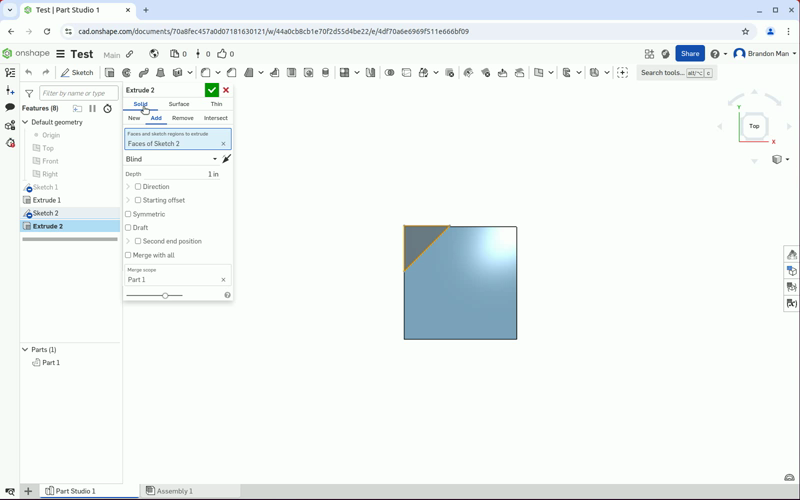
click(143, 106)
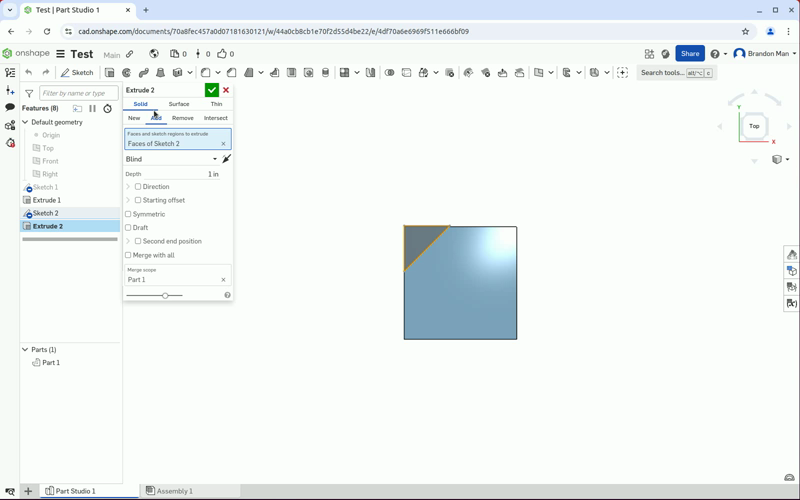
mouse_move(186, 120)
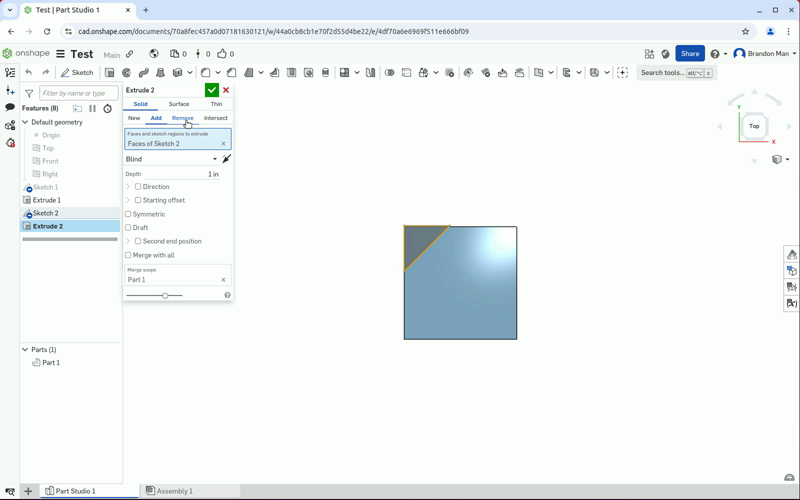
click(186, 120)
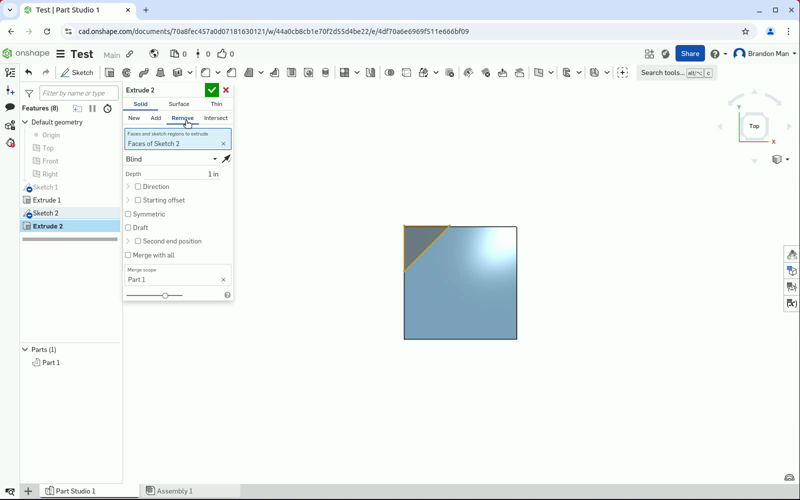
key(tab, 4)
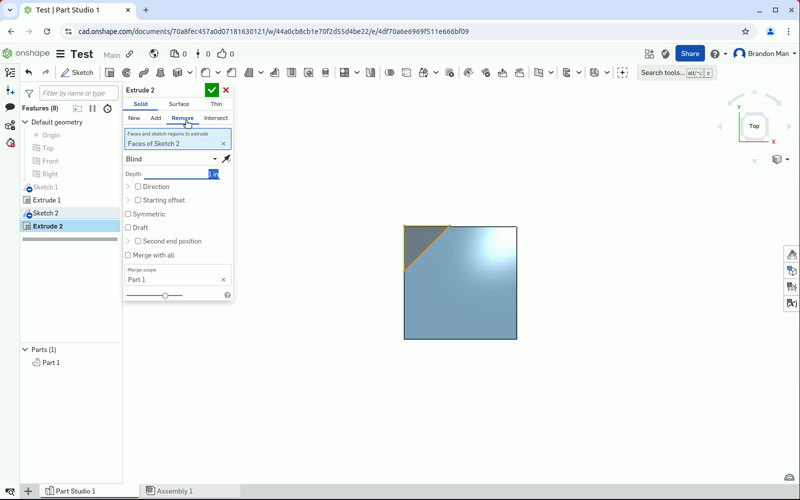
text(18.535)
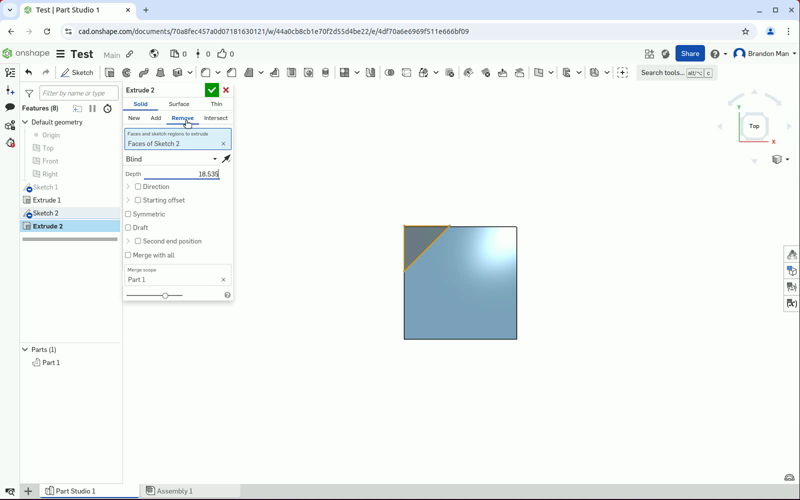
key(tab, 6)
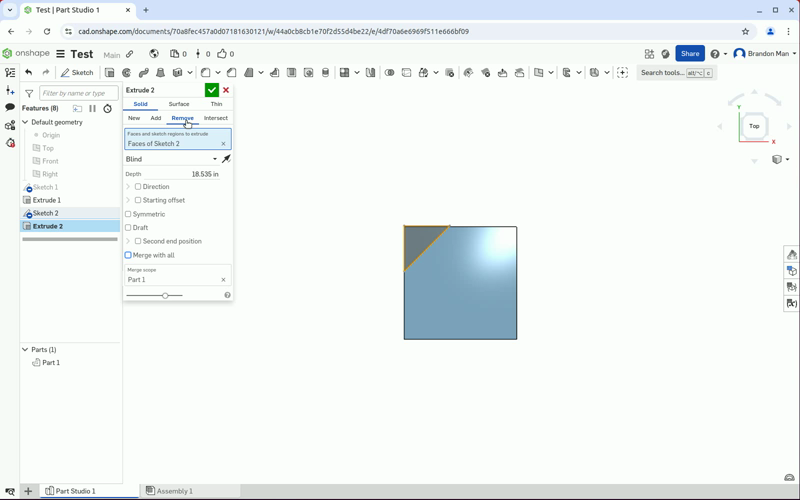
key(space)
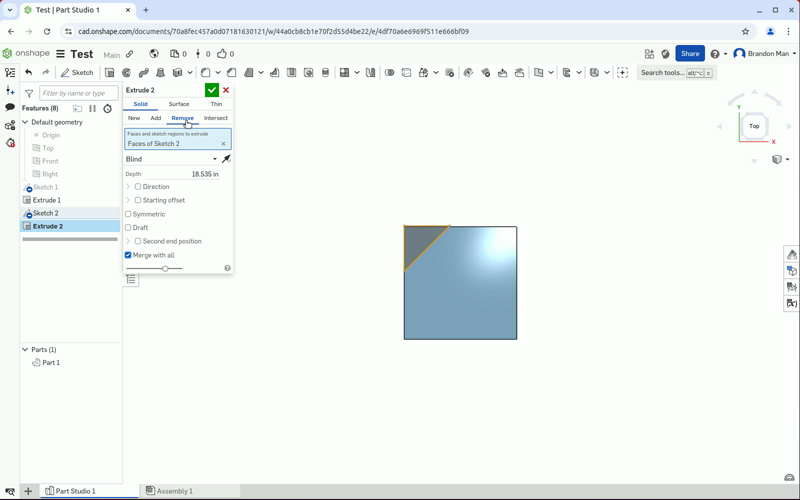
key(enter)
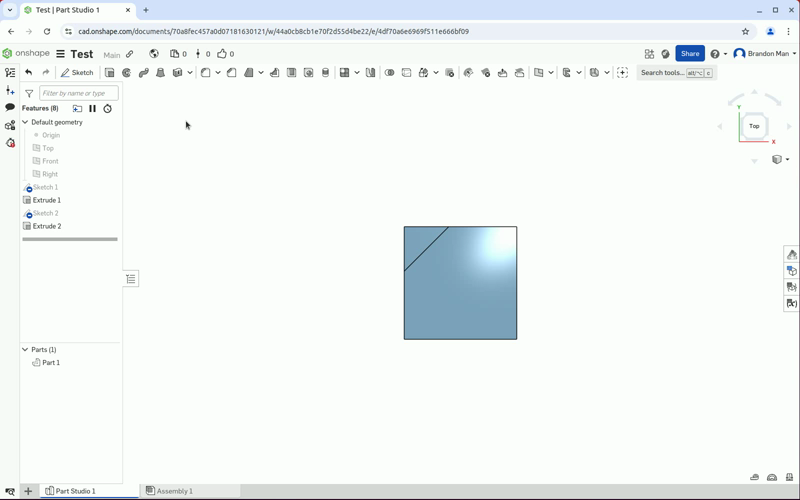
key(shift+h)
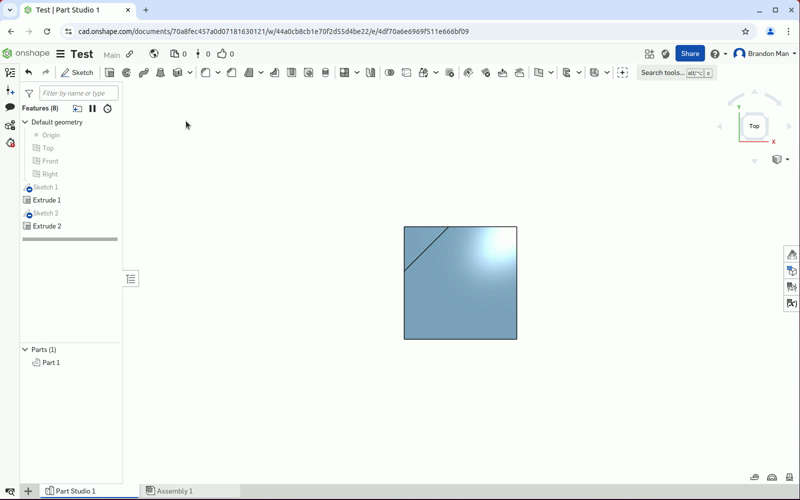
key(shift+h)
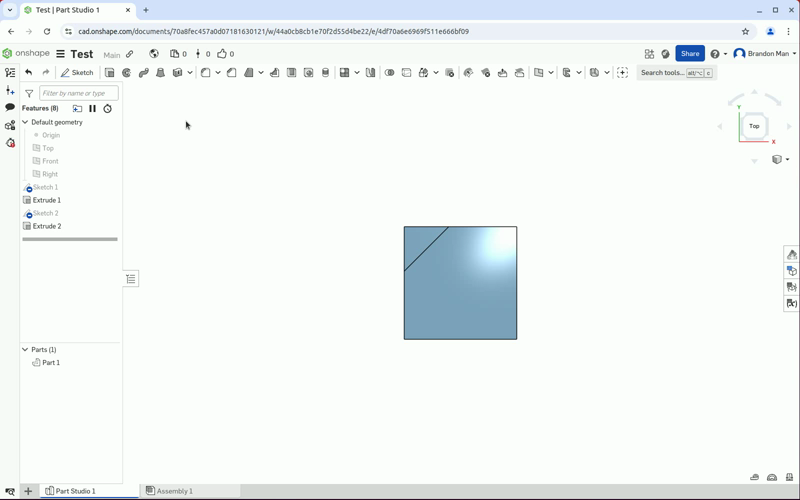
mouse_move(73, 189)
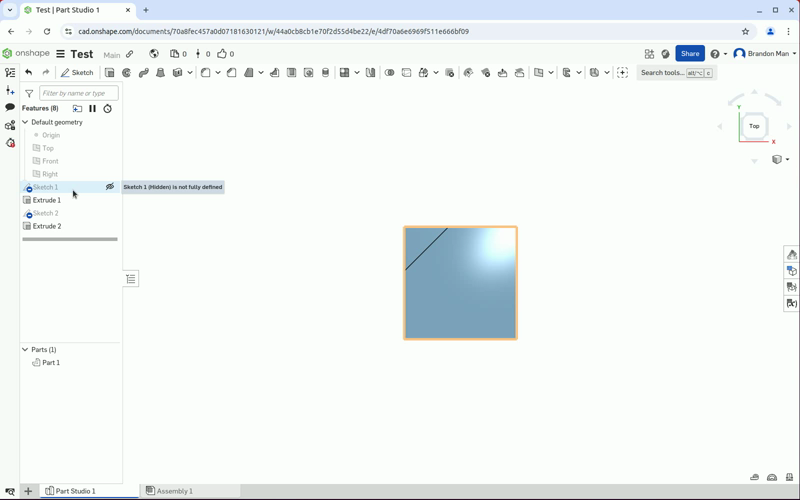
click(73, 189)
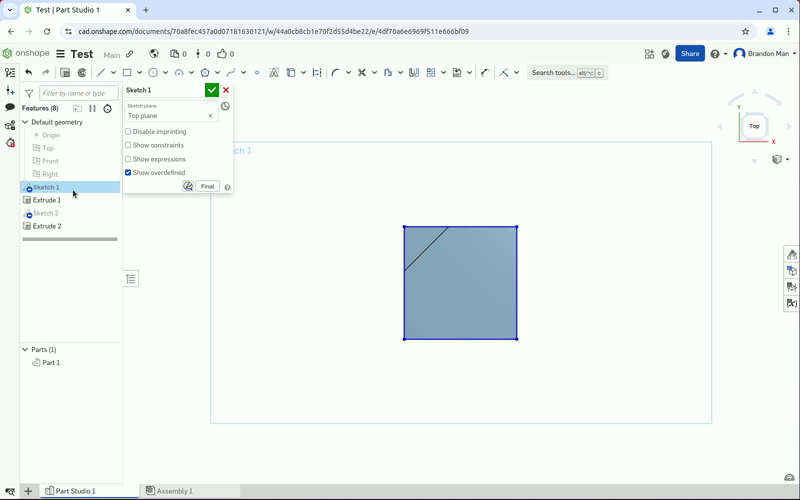
mouse_move(229, 92)
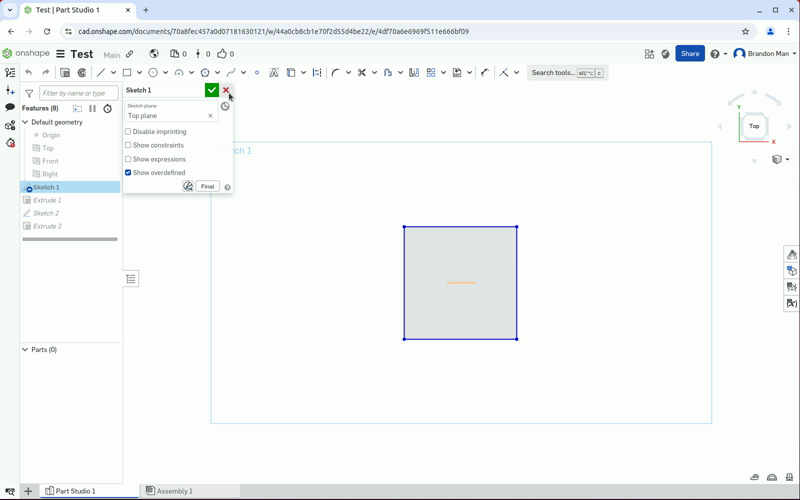
click(229, 92)
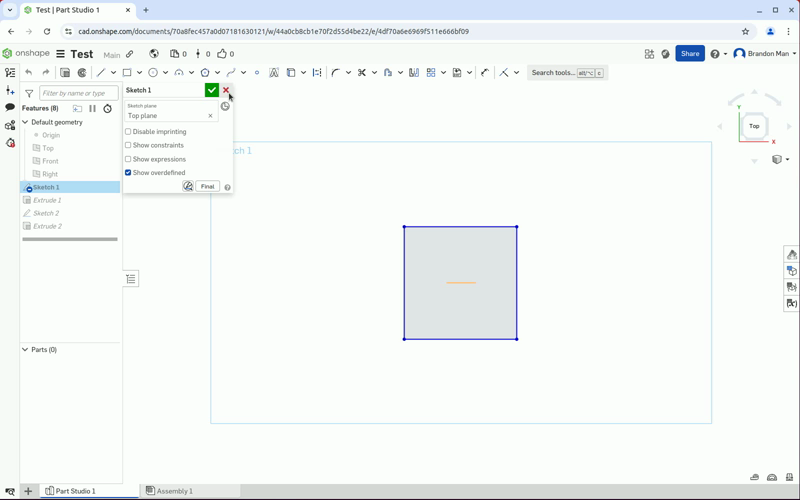
key(shift+s)
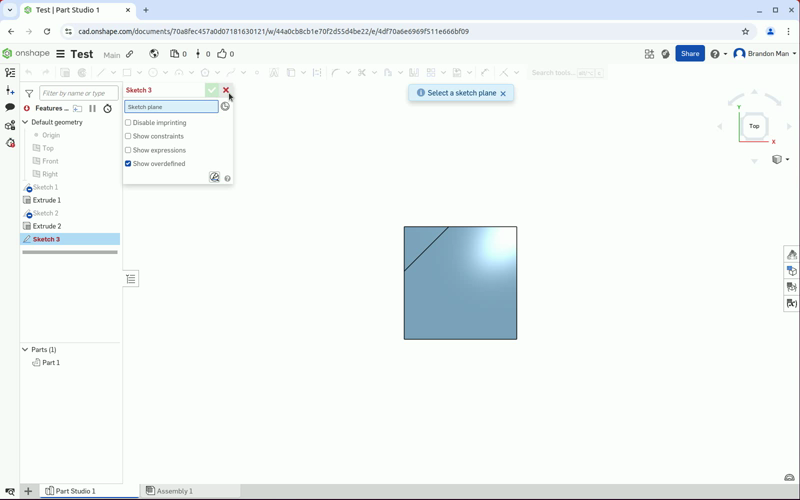
mouse_move(73, 150)
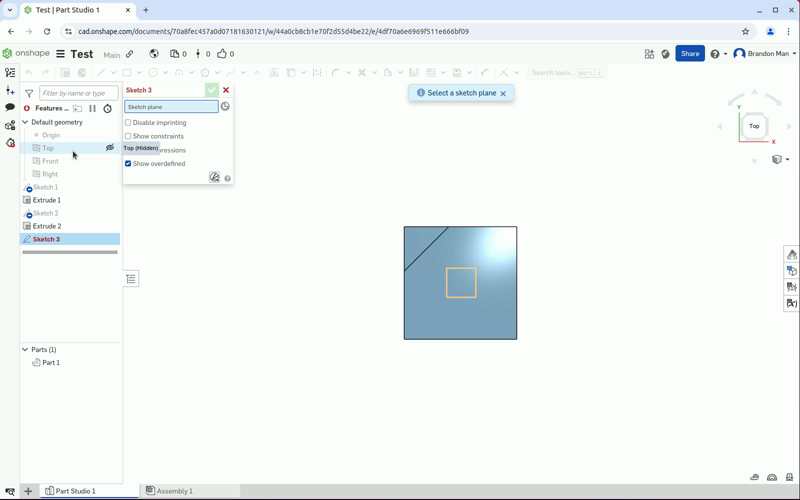
click(73, 150)
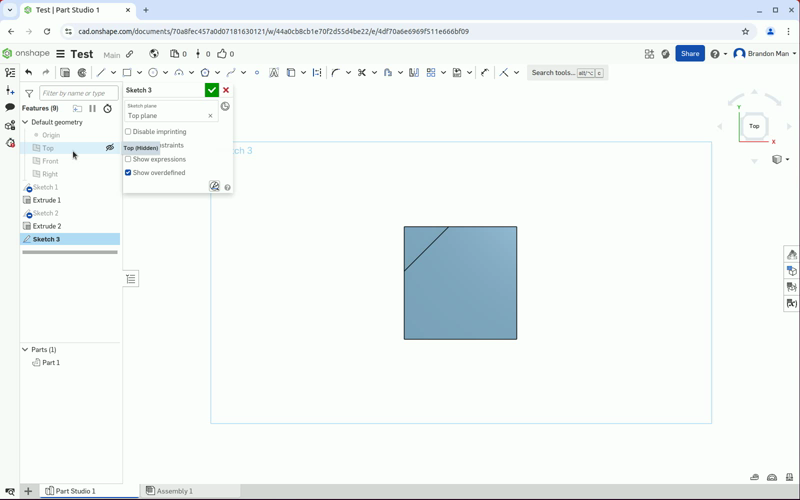
mouse_move(73, 352)
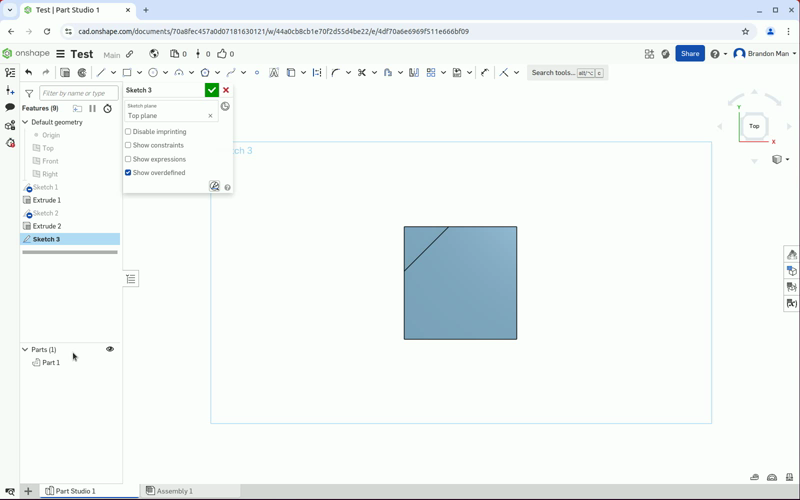
key(y)
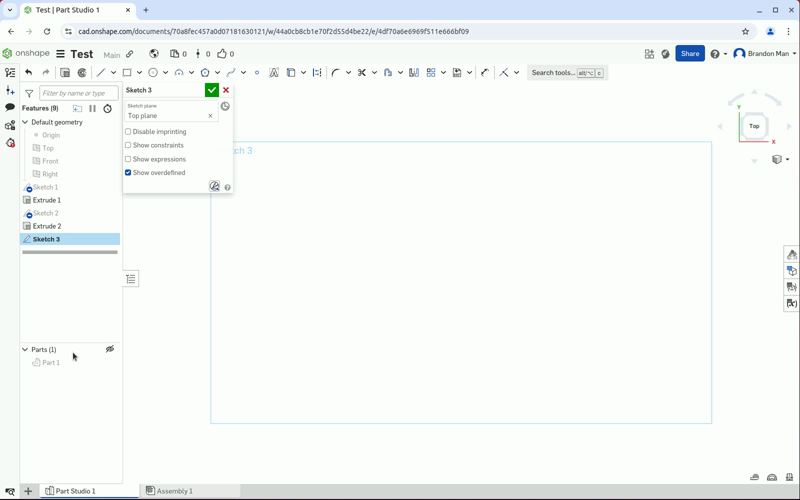
key(l)
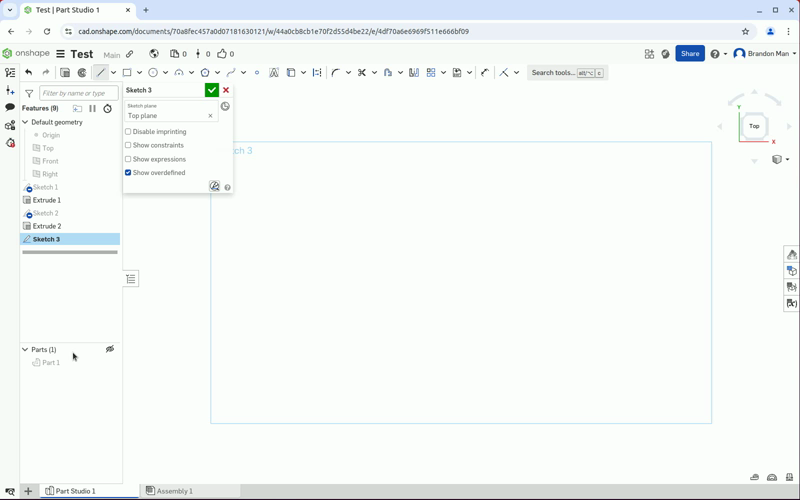
key_down(shift)
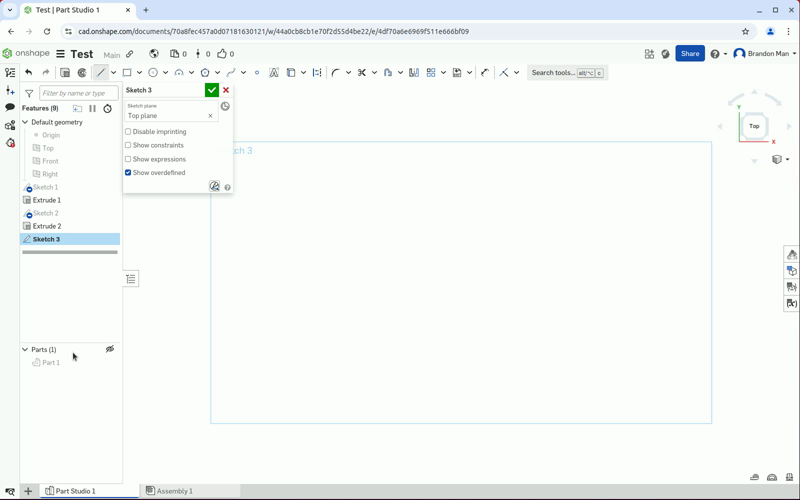
mouse_move(472, 339)
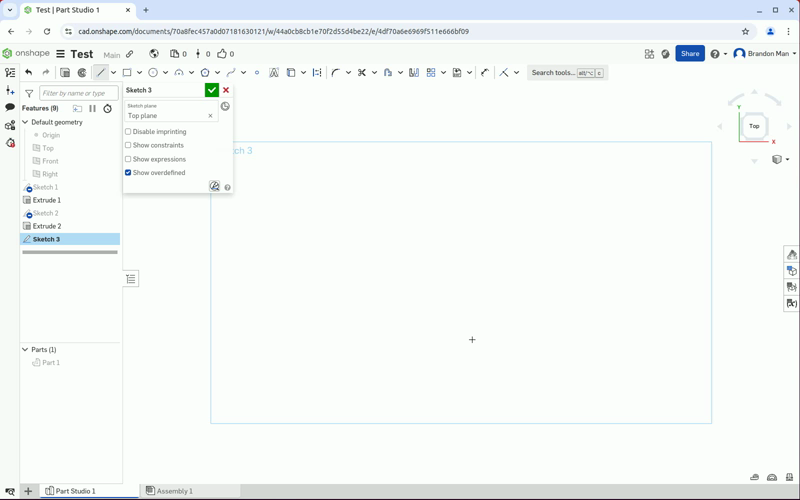
click(472, 339)
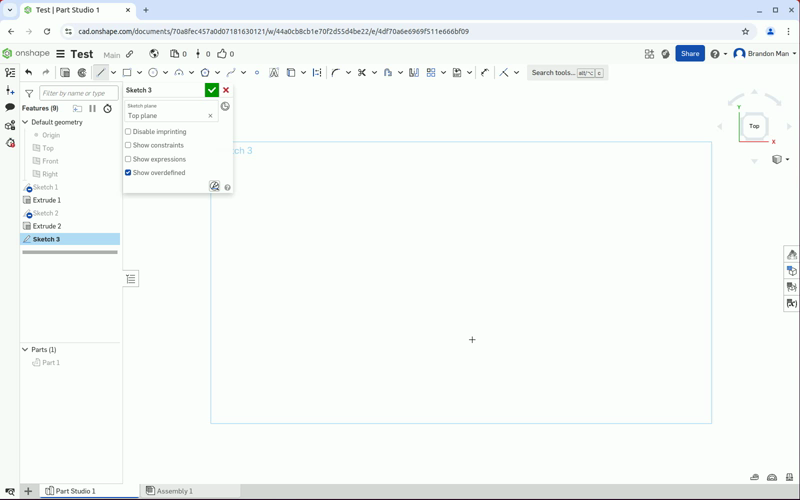
key_up(shift)
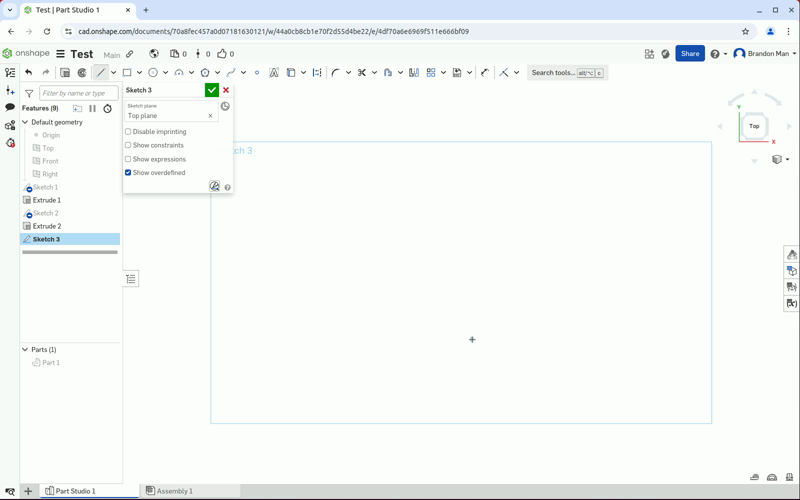
key_down(shift)
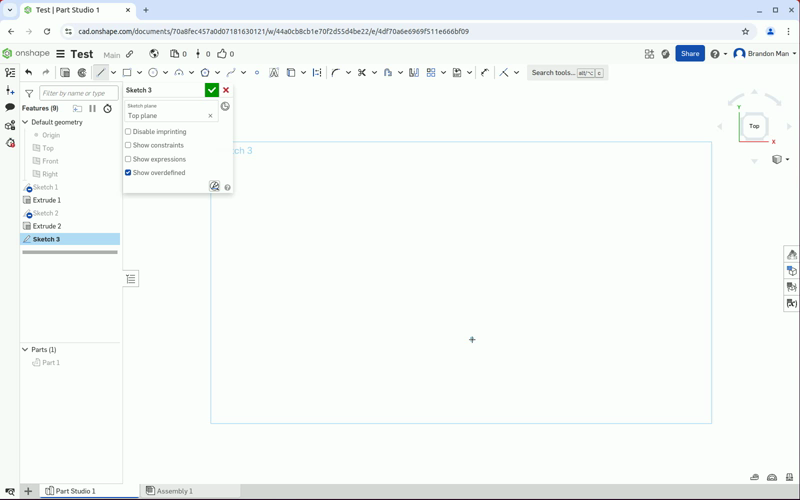
mouse_move(502, 339)
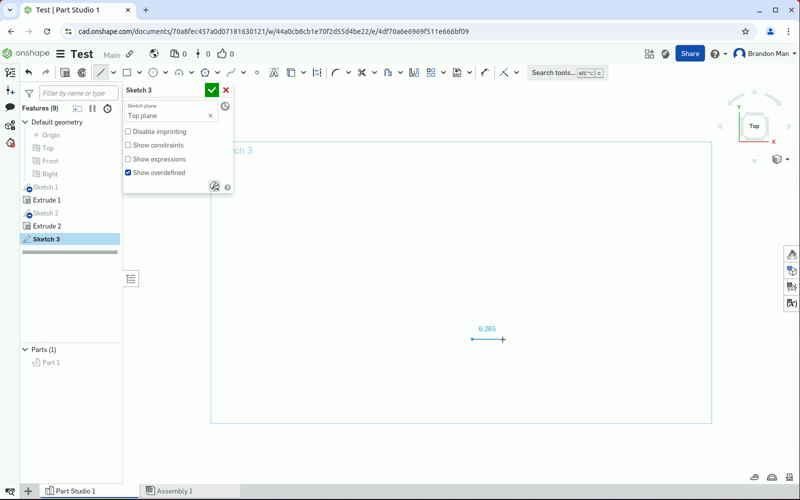
mouse_move(517, 339)
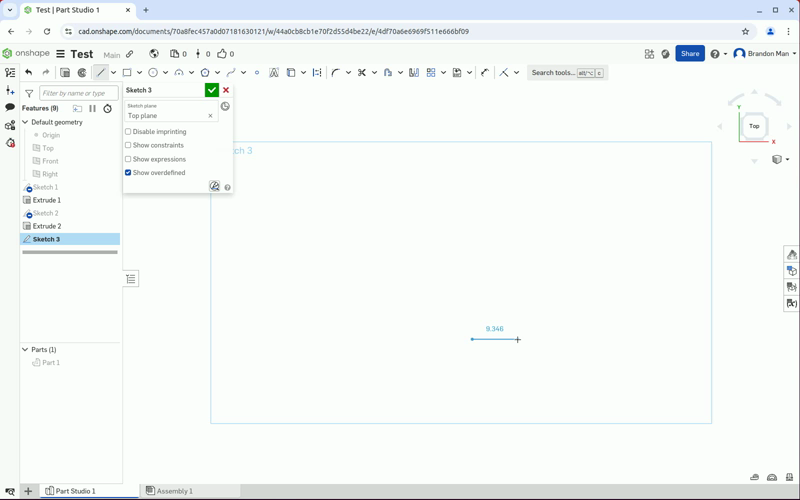
click(517, 339)
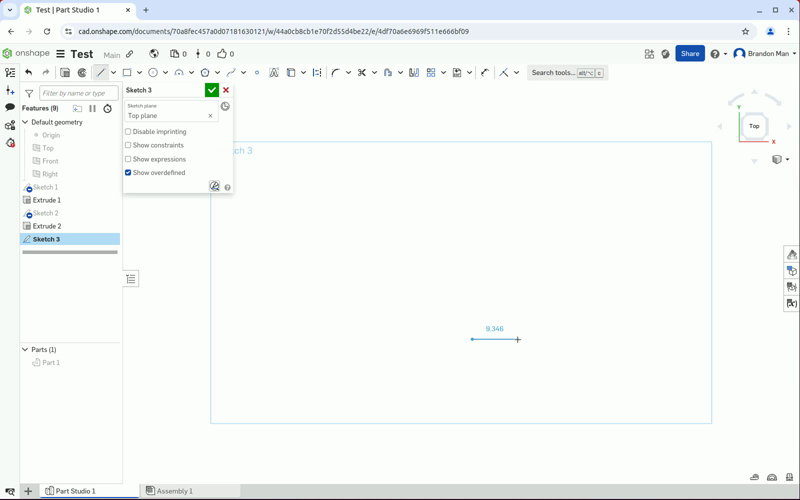
key_up(shift)
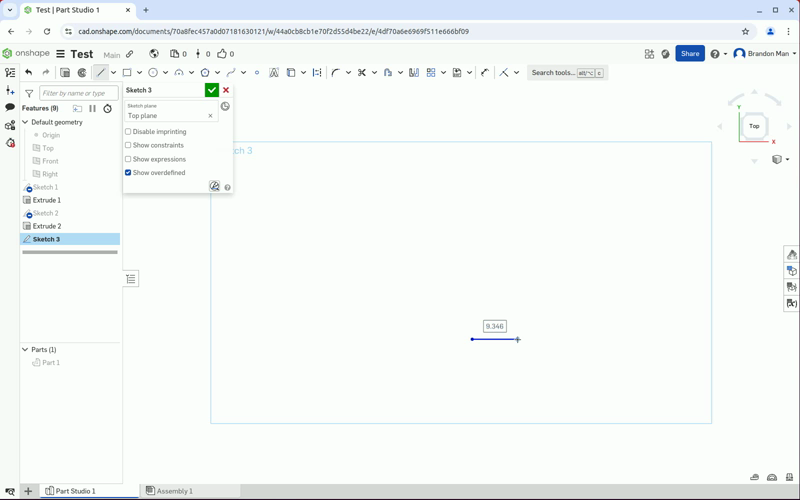
key_down(shift)
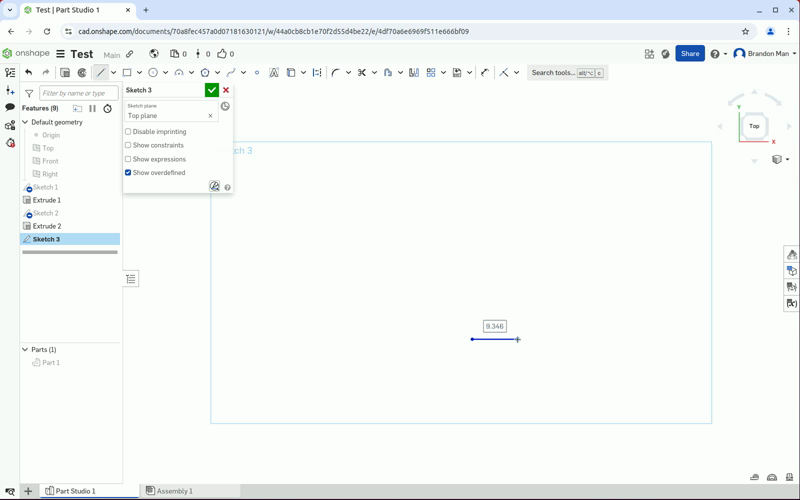
mouse_move(547, 339)
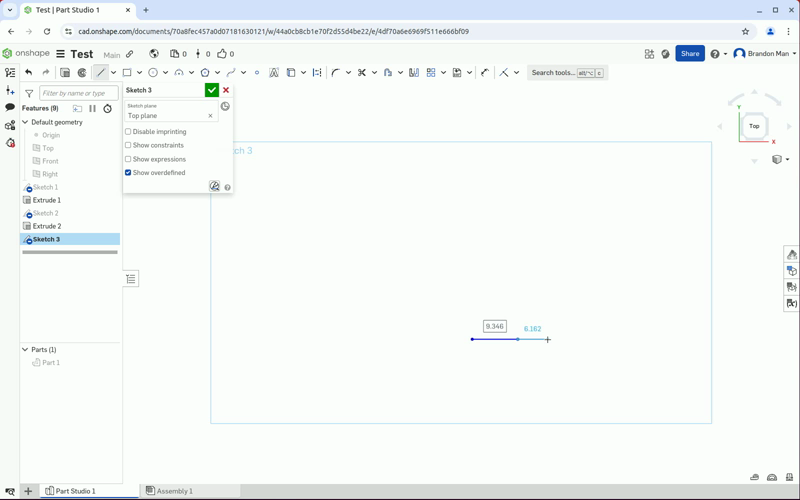
mouse_move(517, 294)
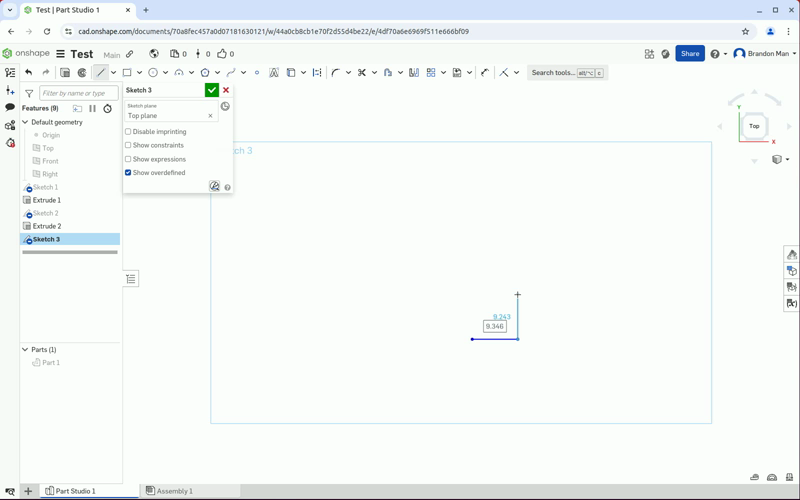
click(517, 294)
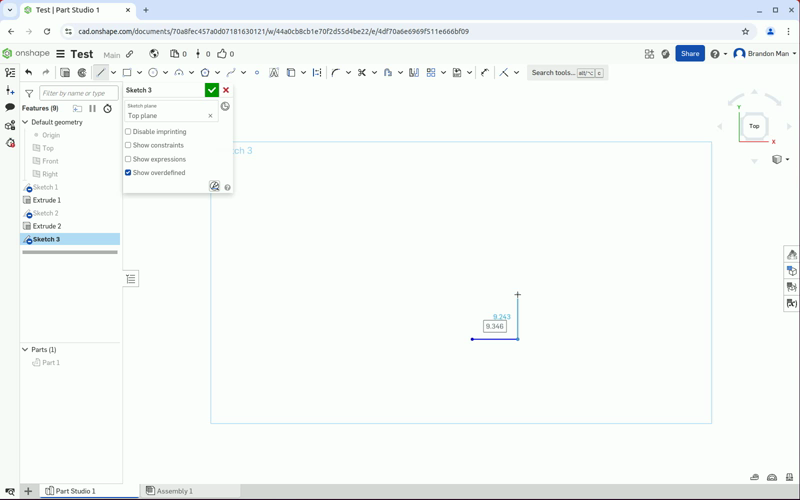
key_up(shift)
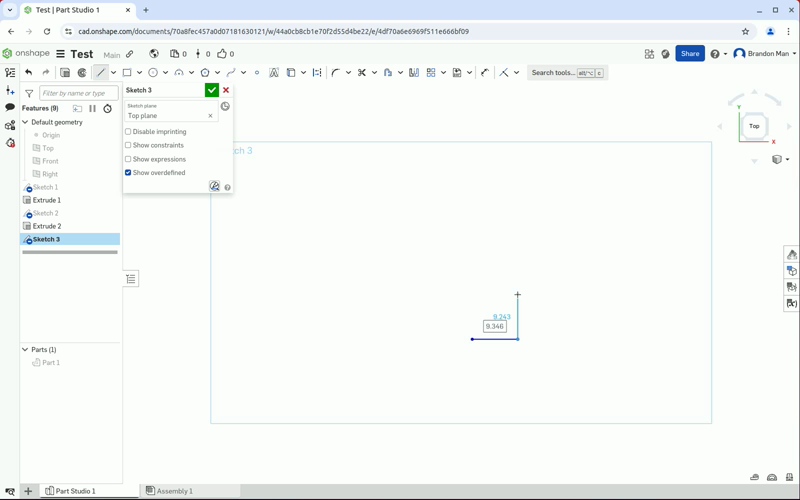
key_down(shift)
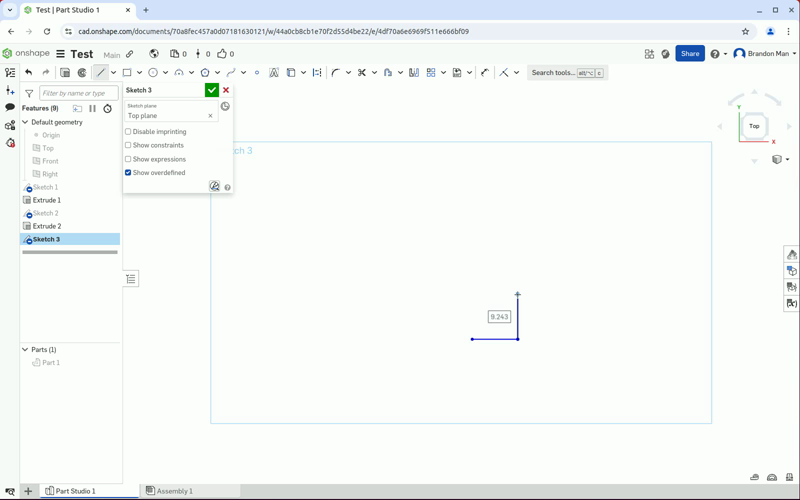
mouse_move(472, 339)
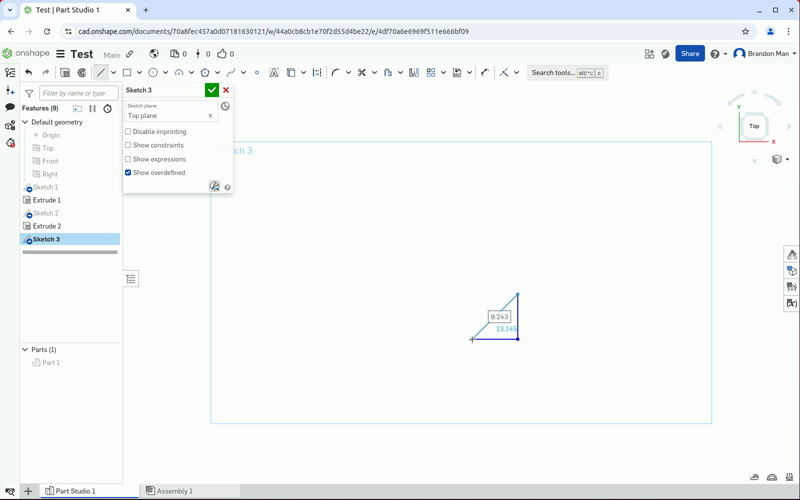
key_up(shift)
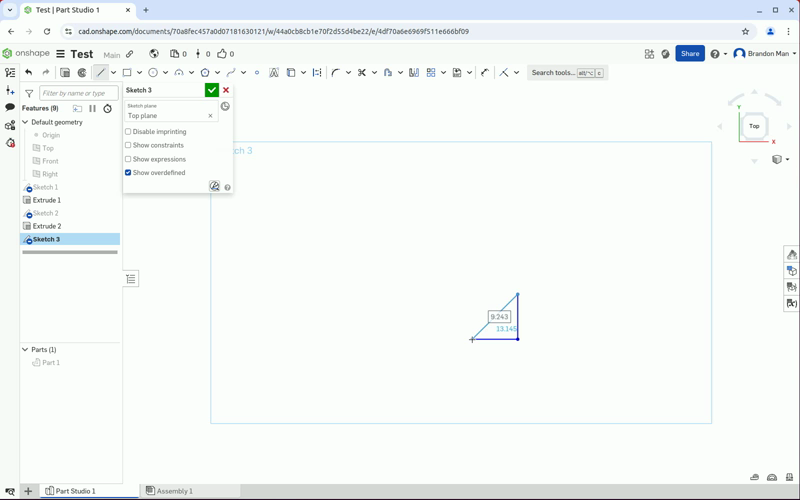
click(472, 339)
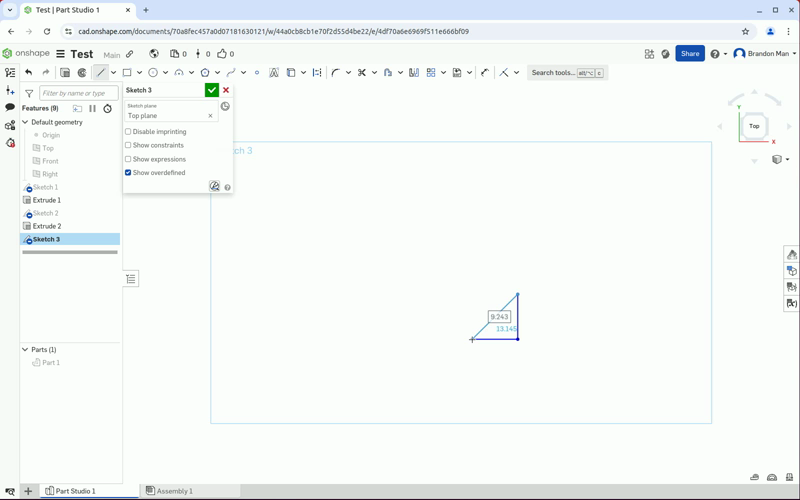
key(esc)
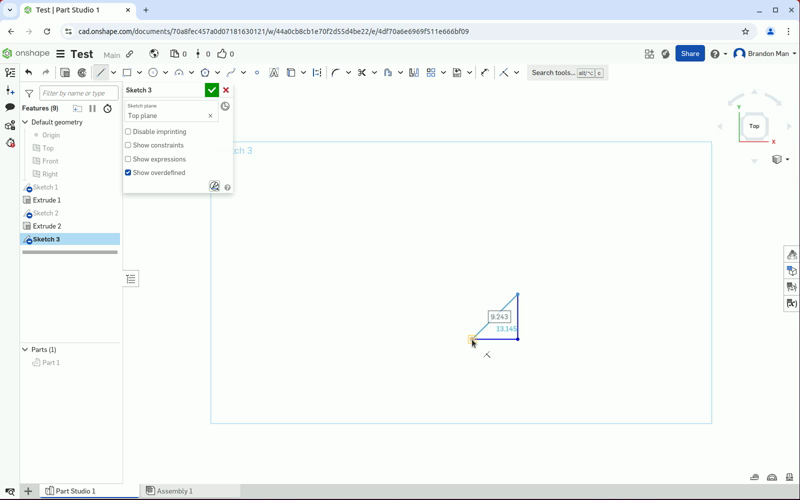
mouse_move(514, 331)
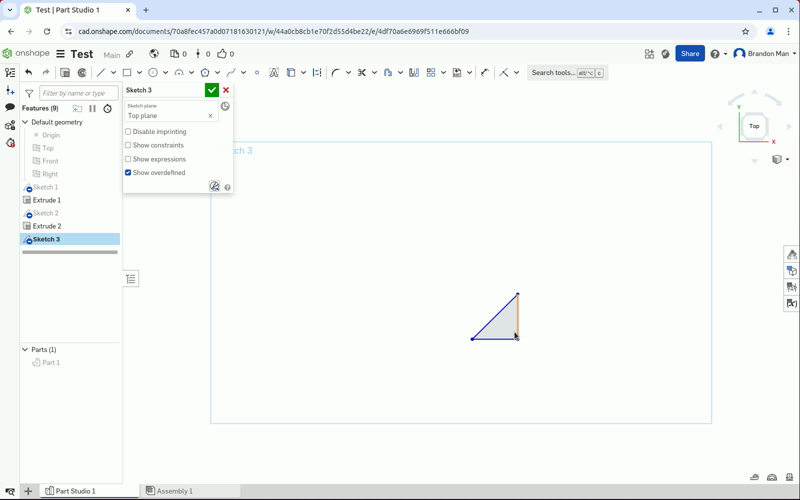
scroll(6)
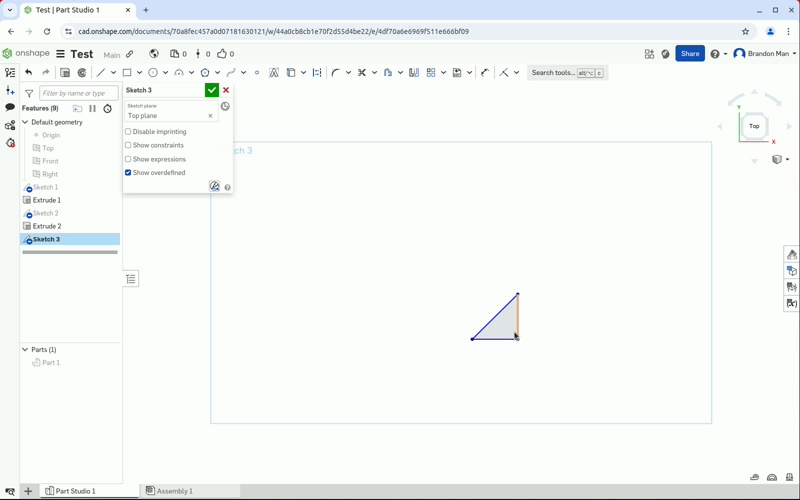
scroll(6)
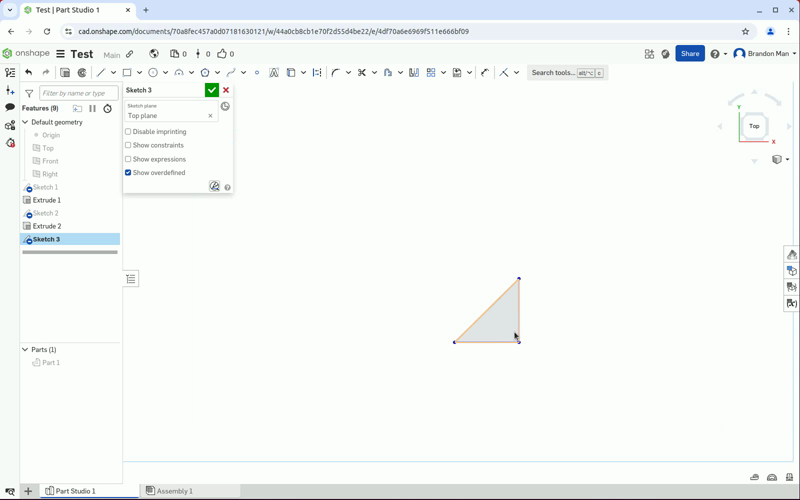
scroll(6)
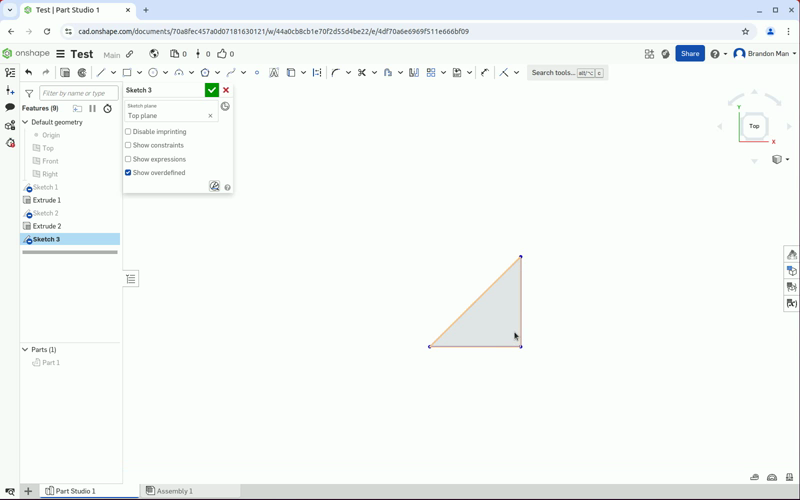
scroll(6)
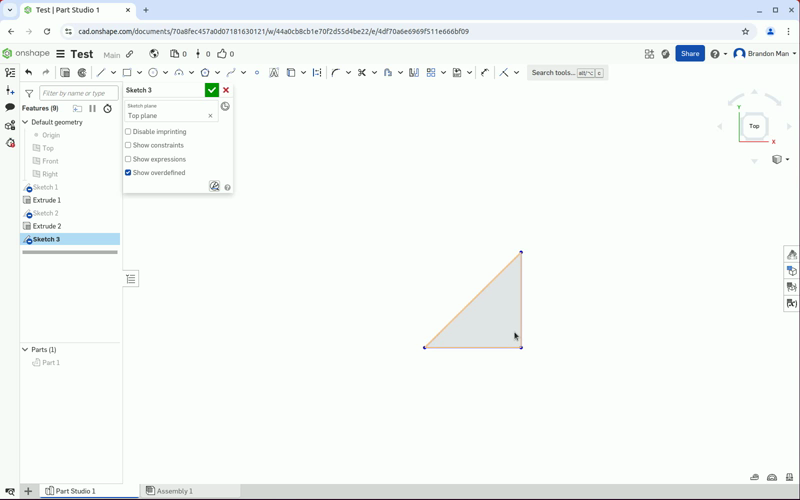
scroll(6)
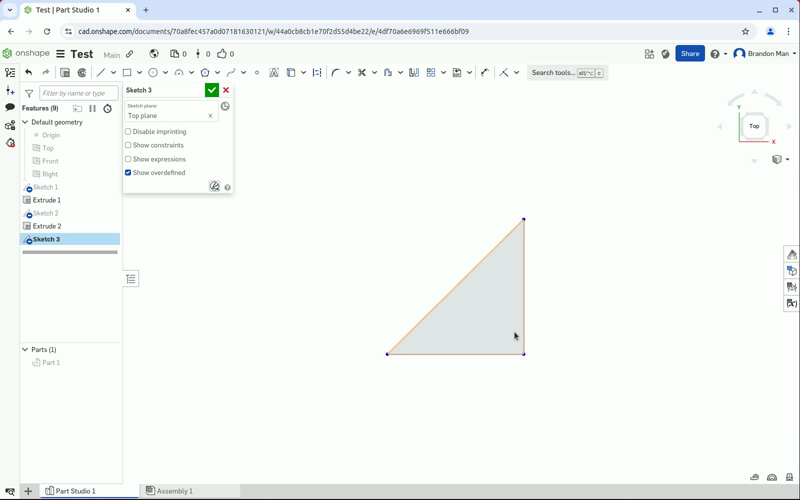
scroll(6)
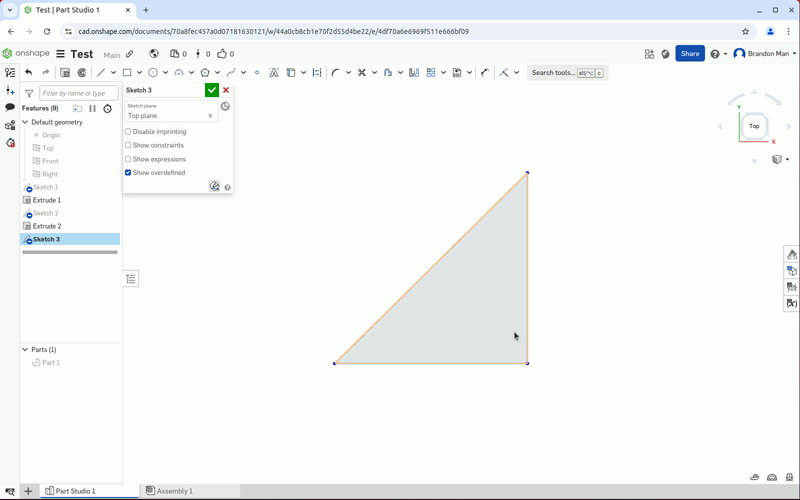
scroll(6)
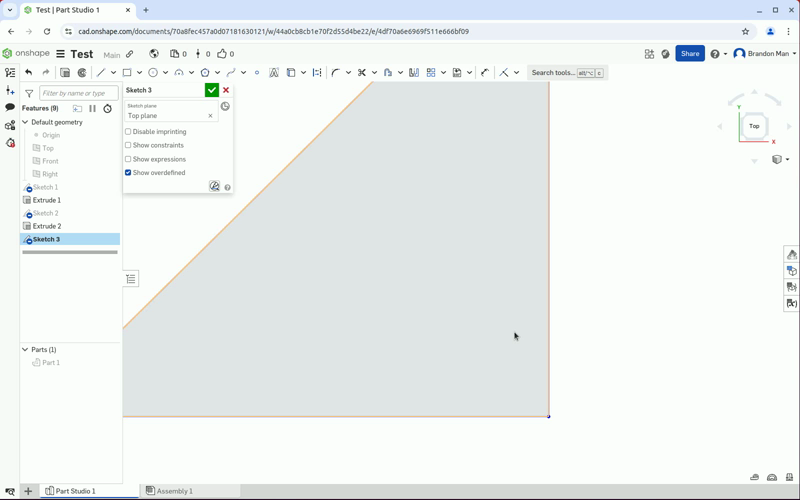
click(514, 331)
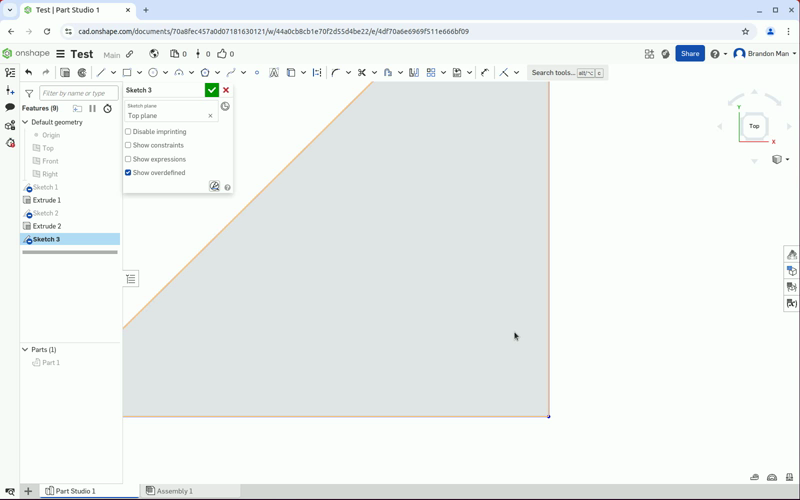
scroll(-6)
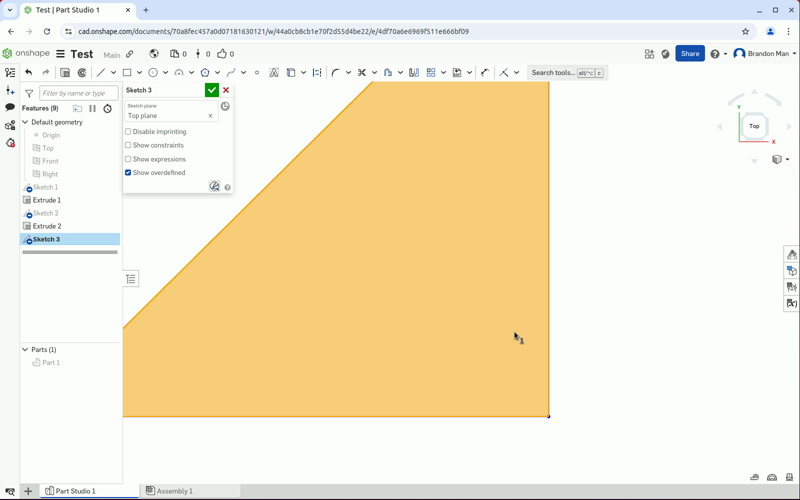
scroll(-6)
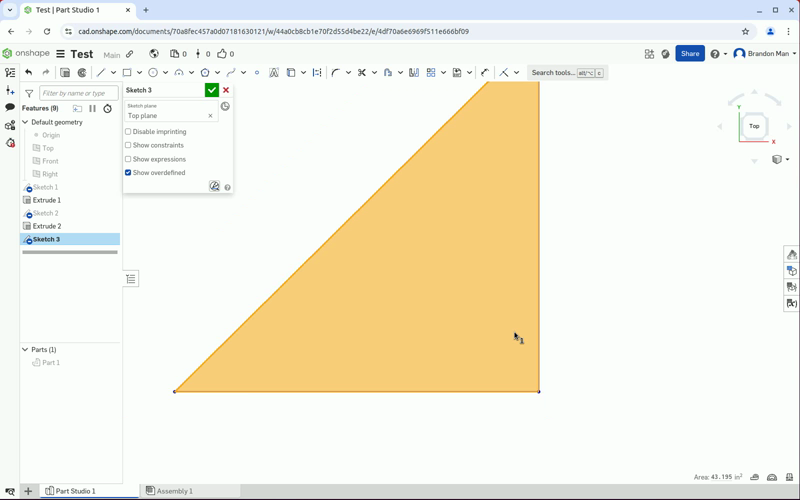
scroll(-6)
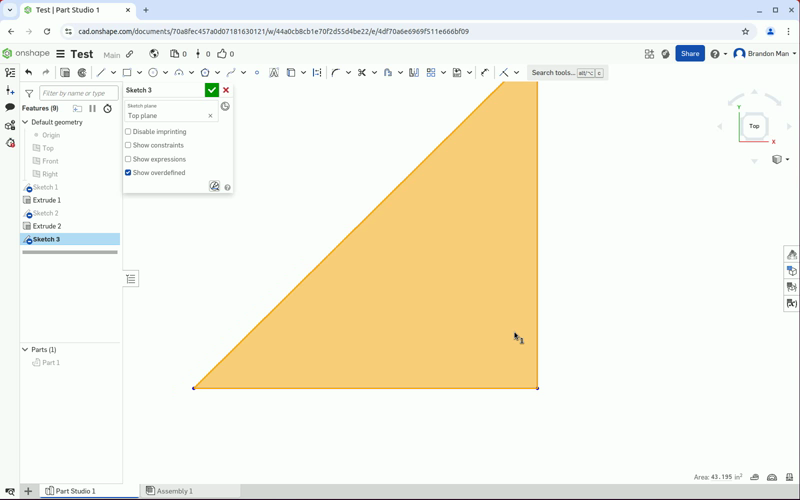
scroll(-6)
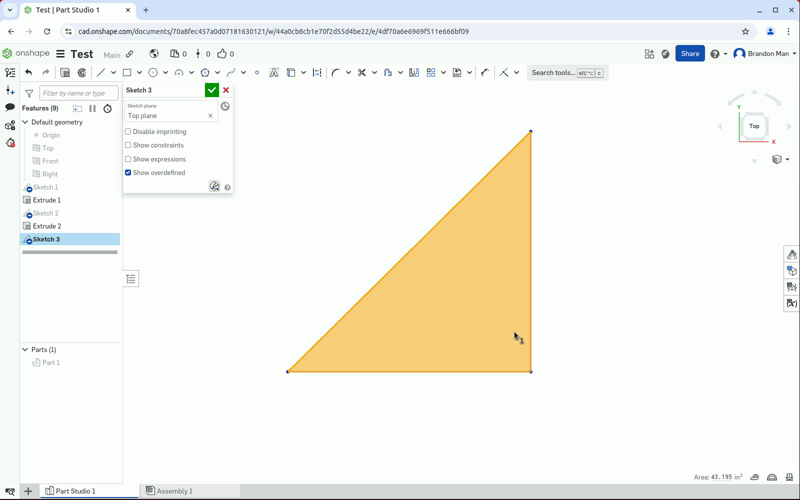
scroll(-6)
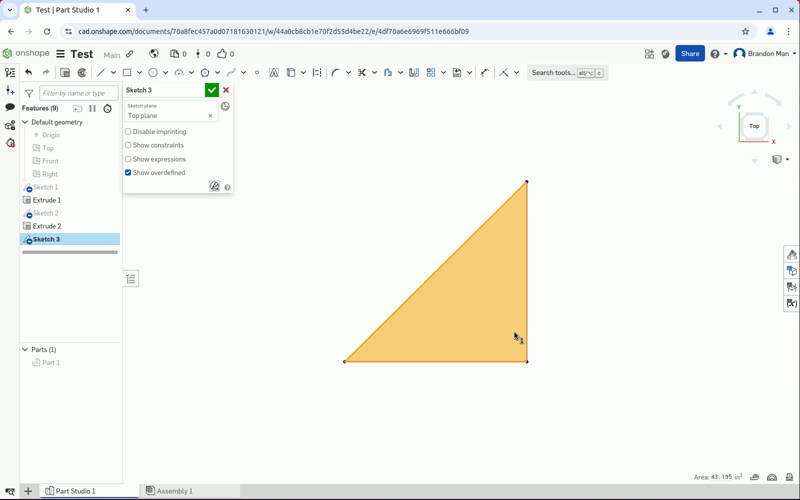
scroll(-6)
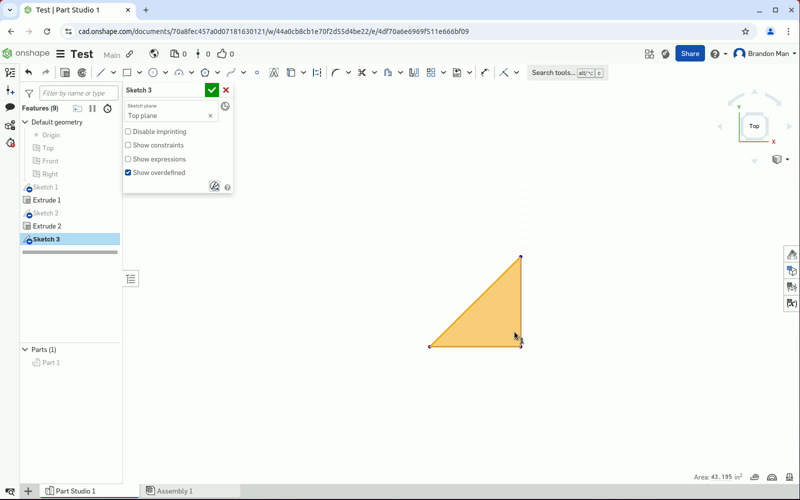
scroll(-6)
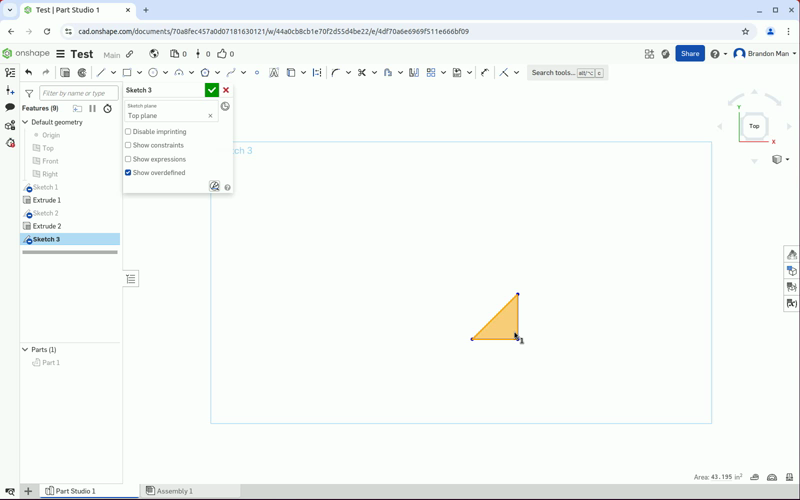
mouse_move(73, 352)
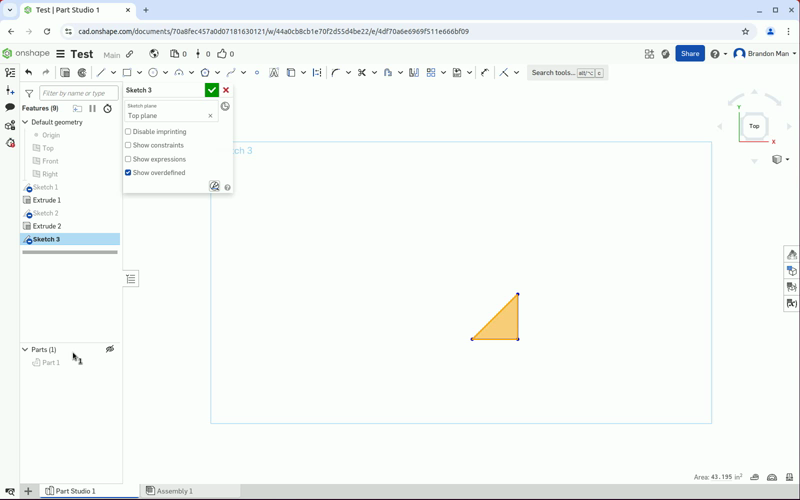
key(shift+y)
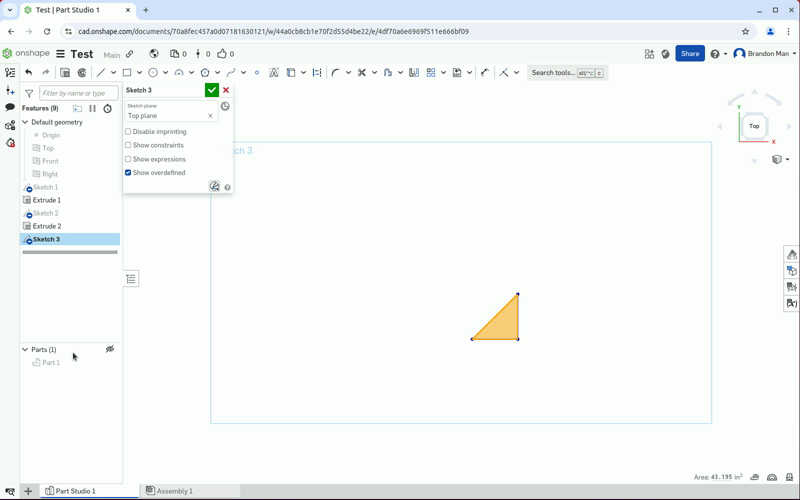
key(shift+e)
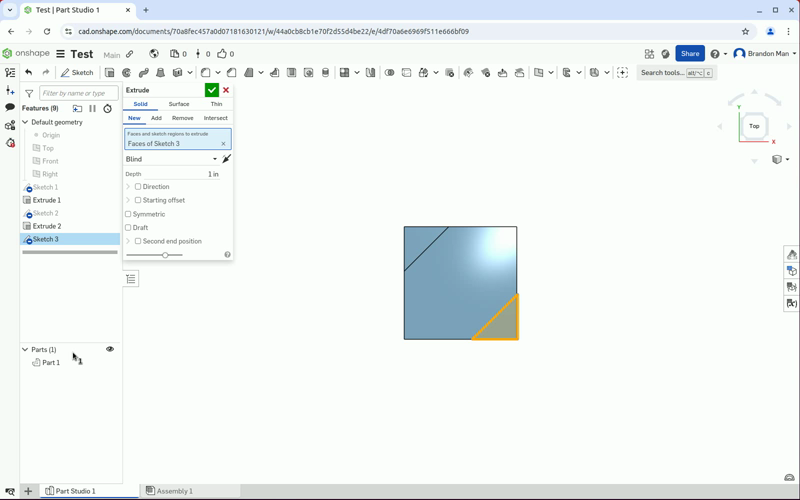
mouse_move(143, 106)
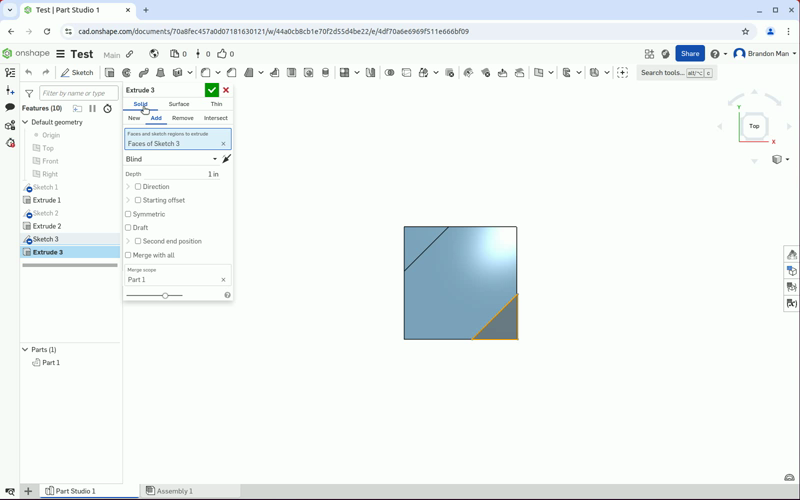
click(143, 106)
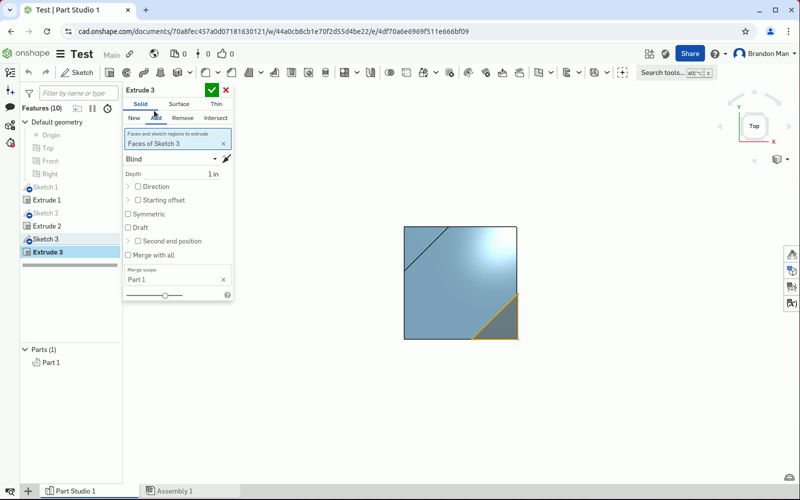
mouse_move(186, 120)
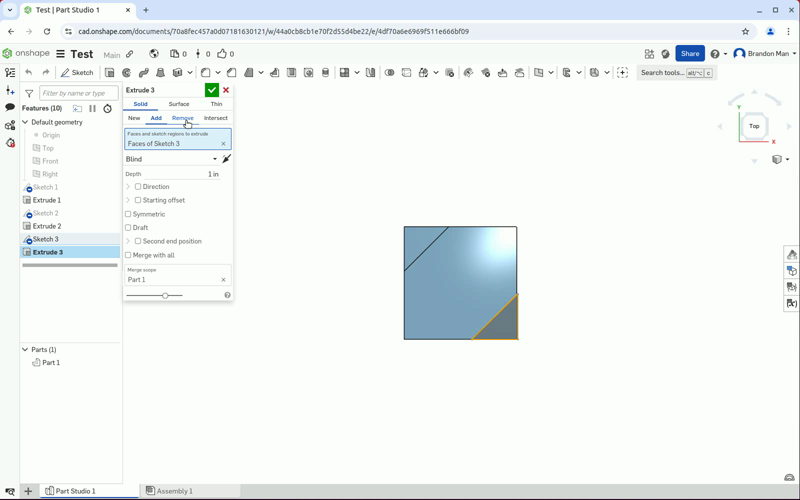
click(186, 120)
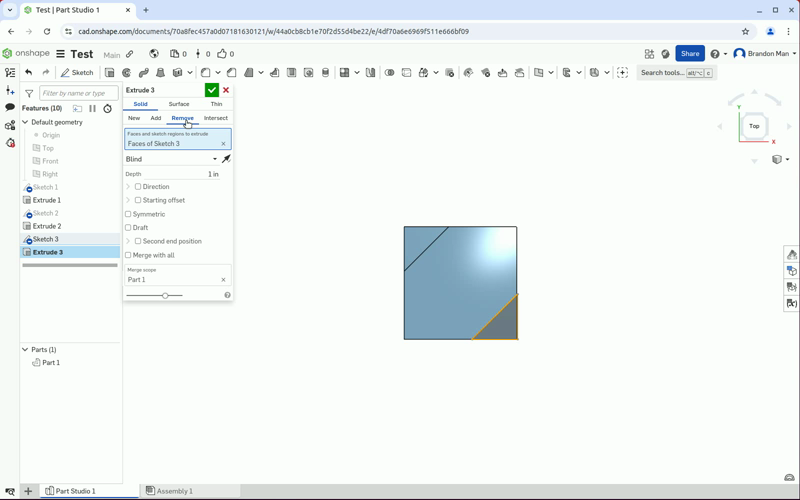
key(tab, 4)
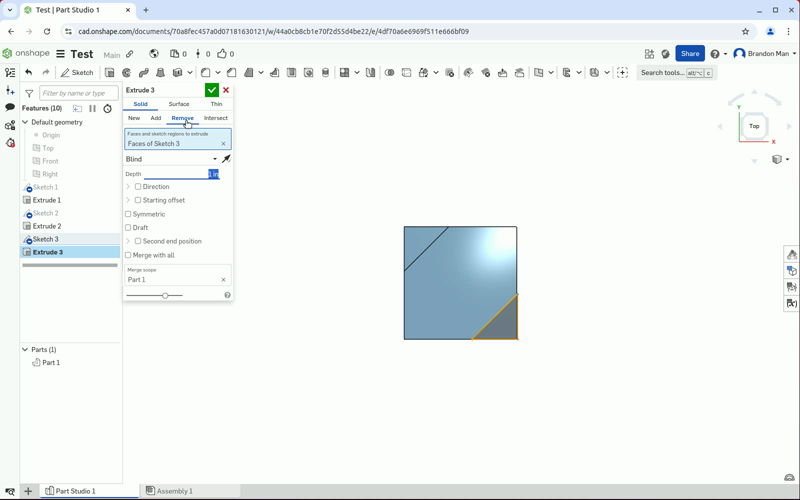
text(18.535)
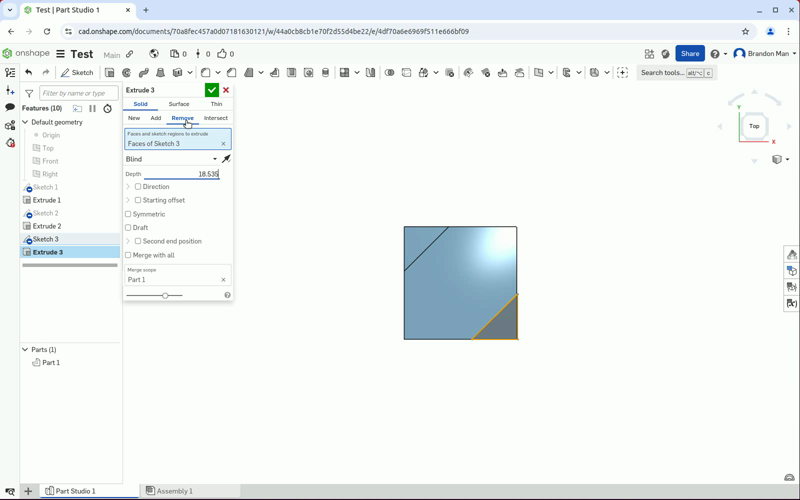
key(tab, 6)
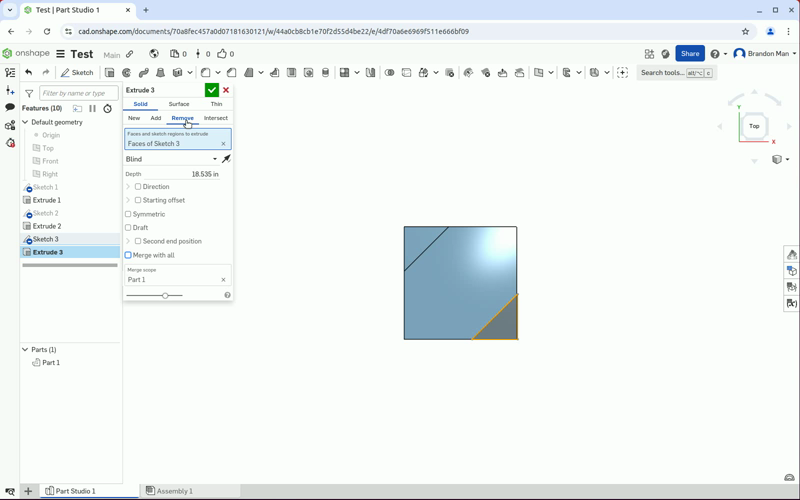
key(space)
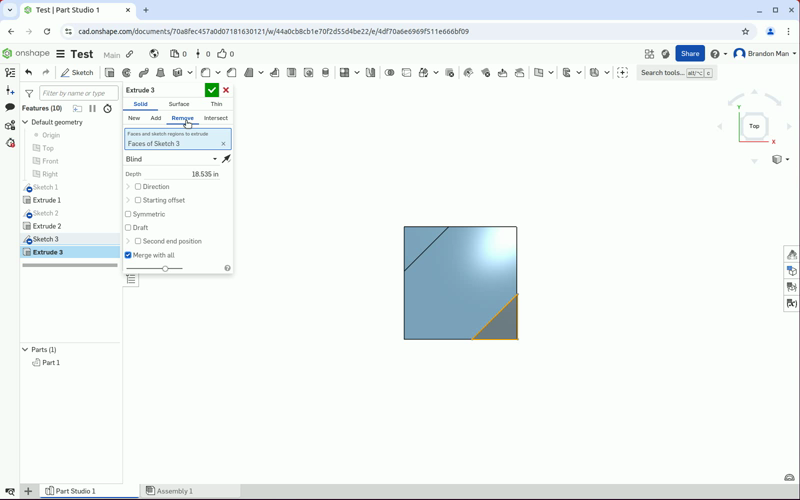
key(enter)
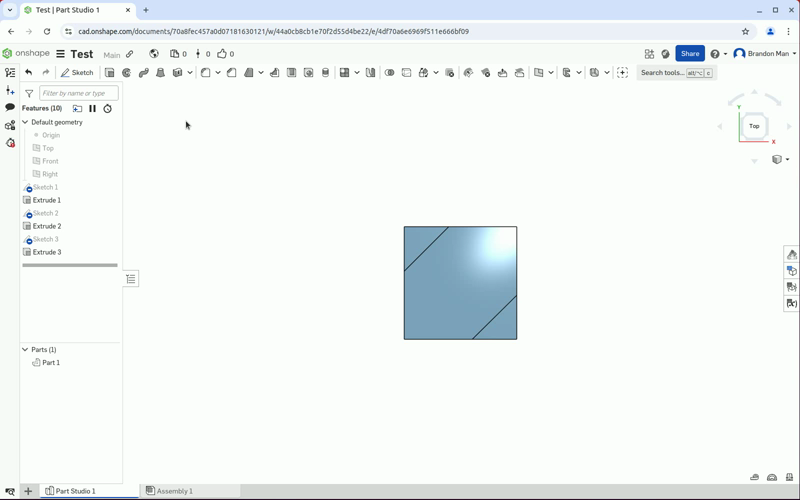
key(shift+h)
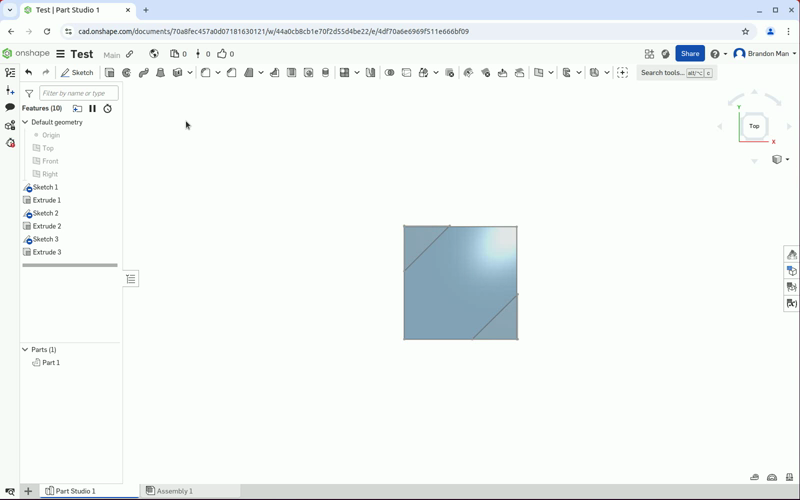
key(shift+h)
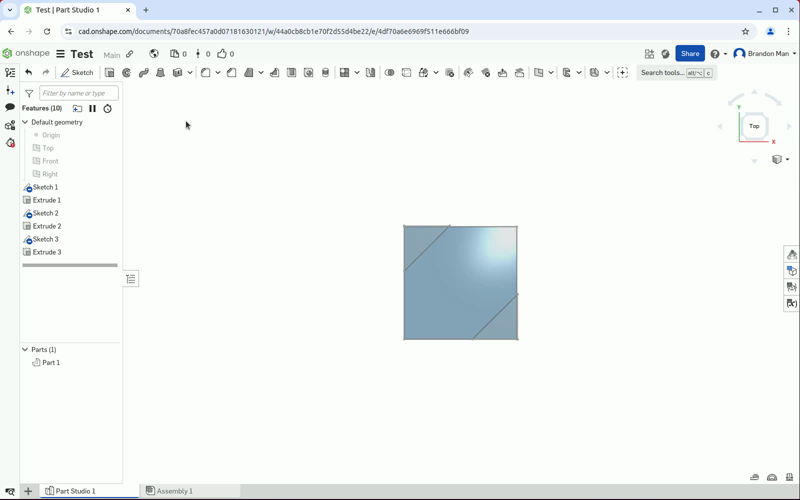
key(shift+7)
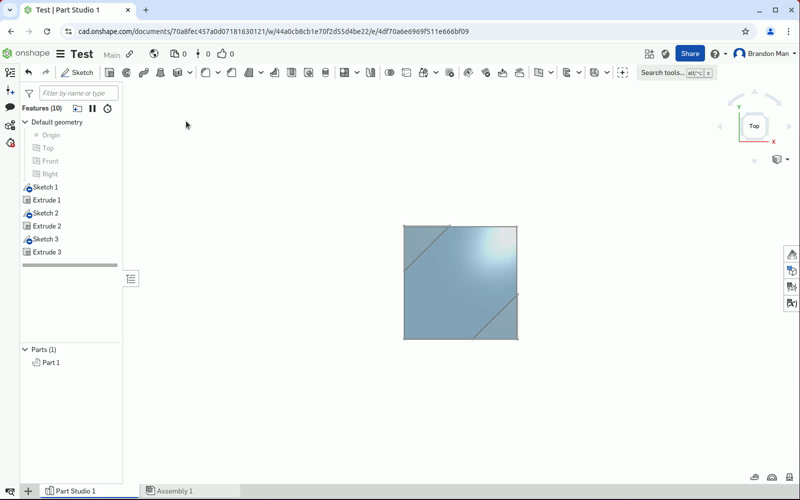
key(up, 3)
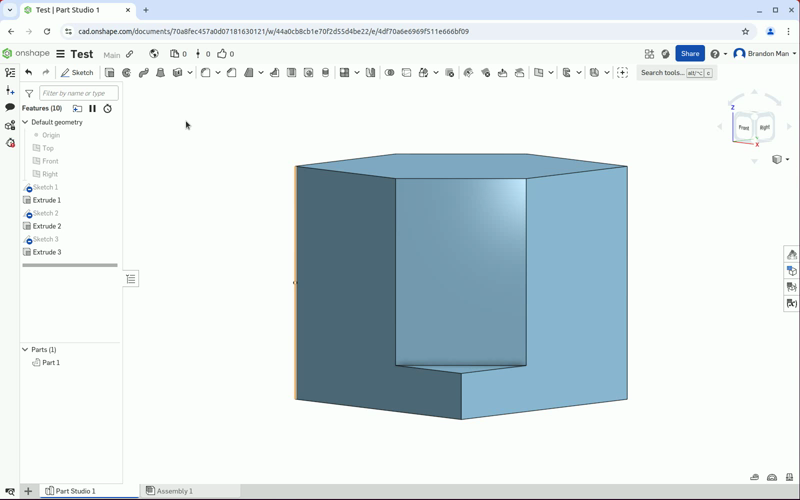
key(left, 3)
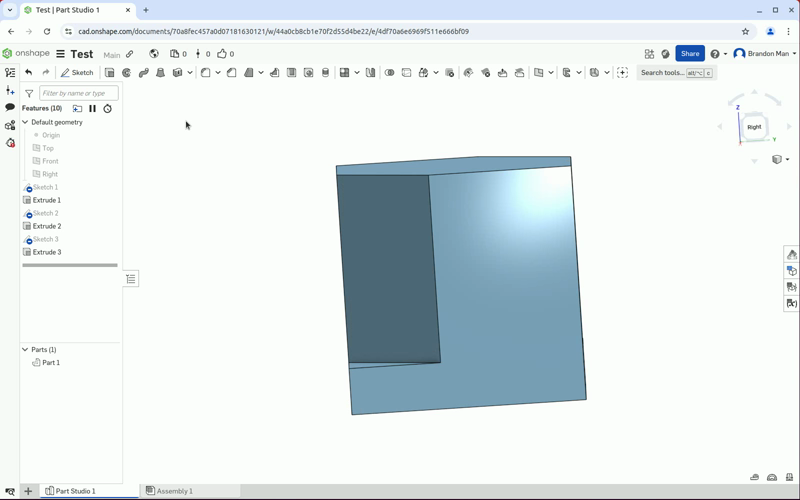
key(right, 3)
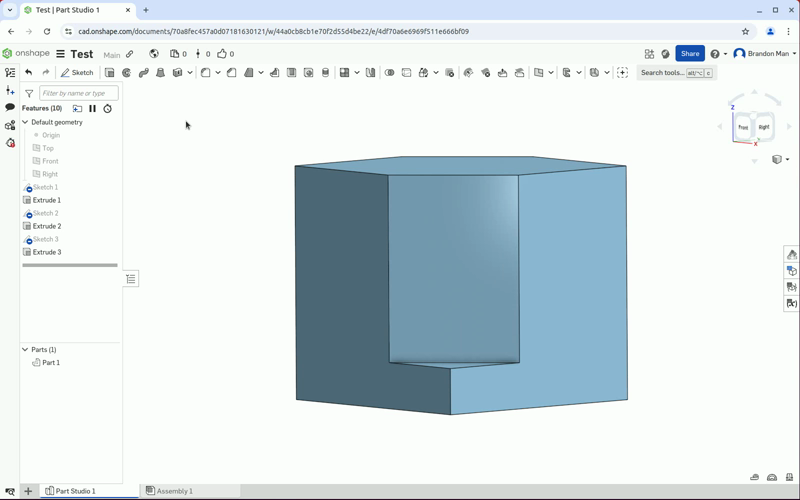
key(down, 3)
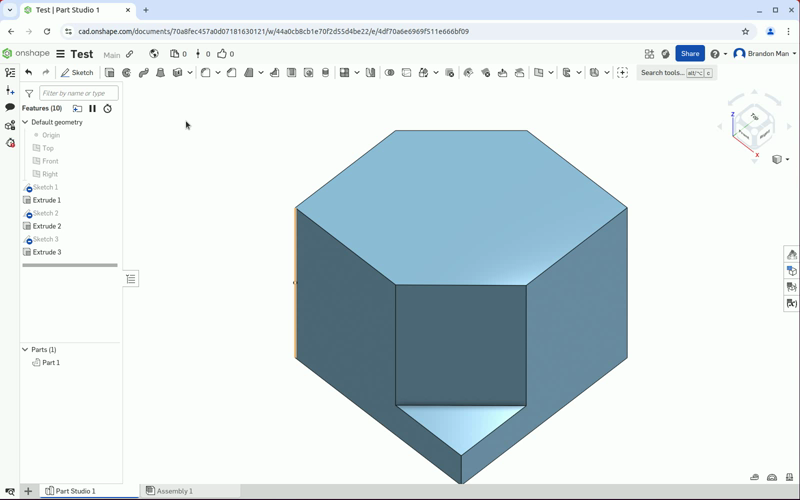
mouse_move(73, 189)
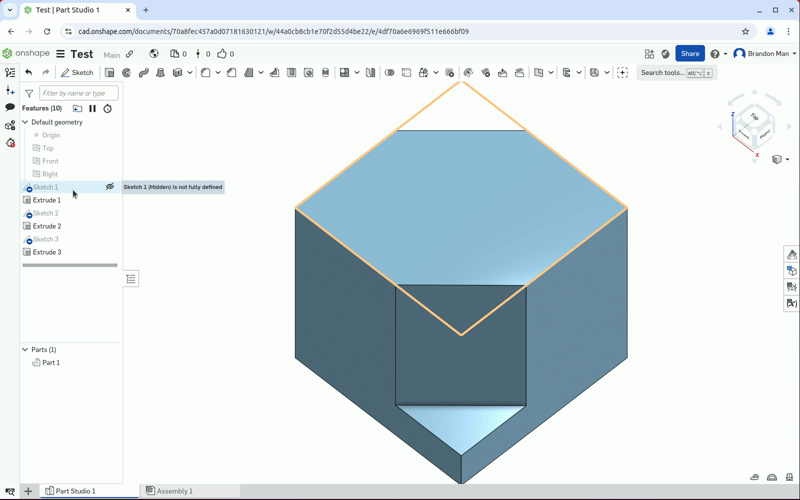
click(73, 189)